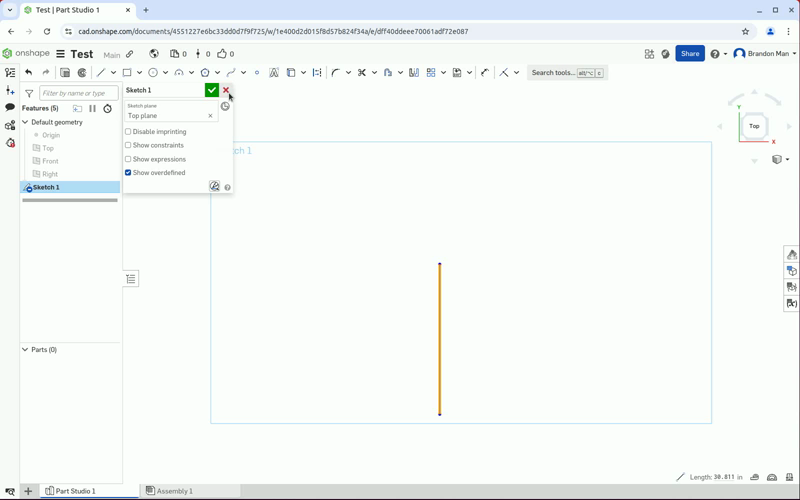
key(shift+h)
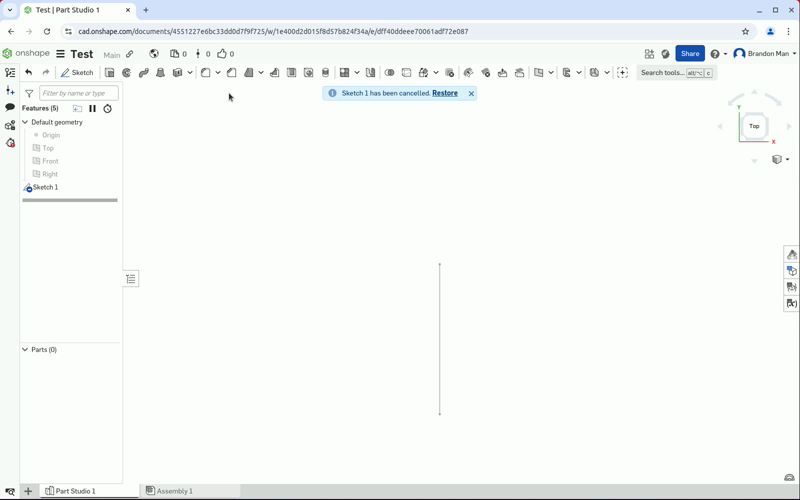
key(shift+s)
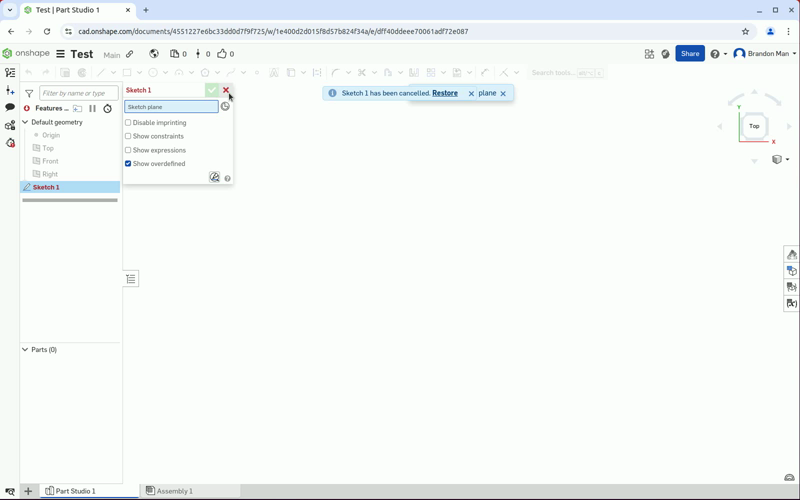
mouse_move(73, 150)
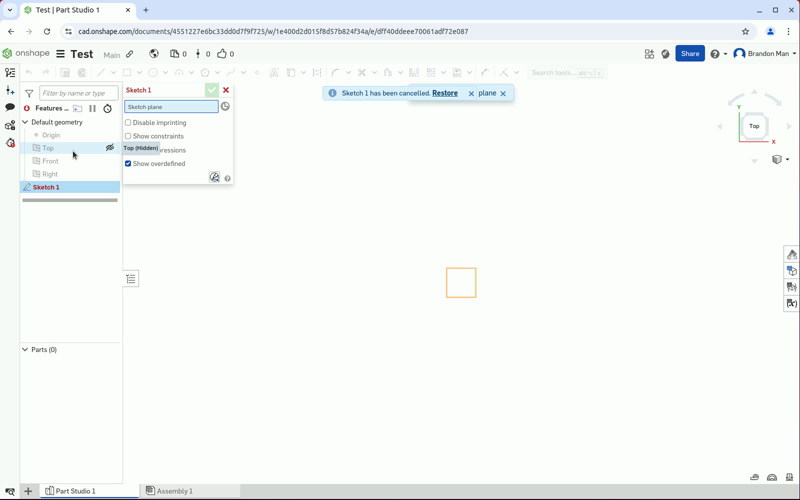
click(73, 150)
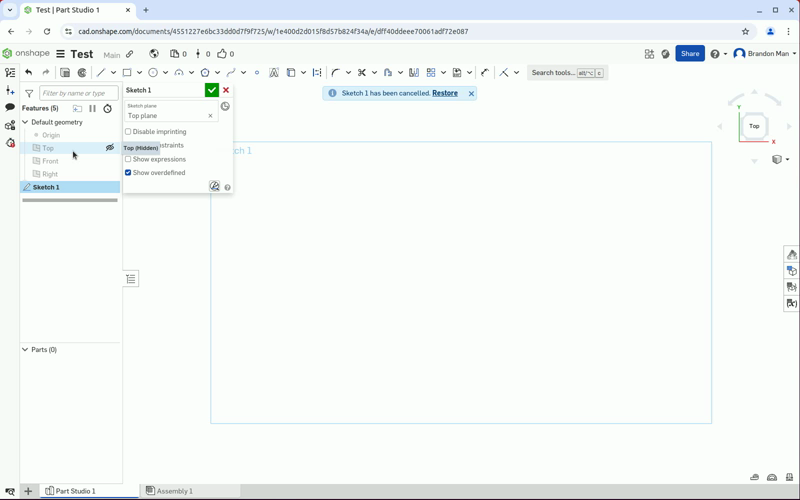
mouse_move(73, 352)
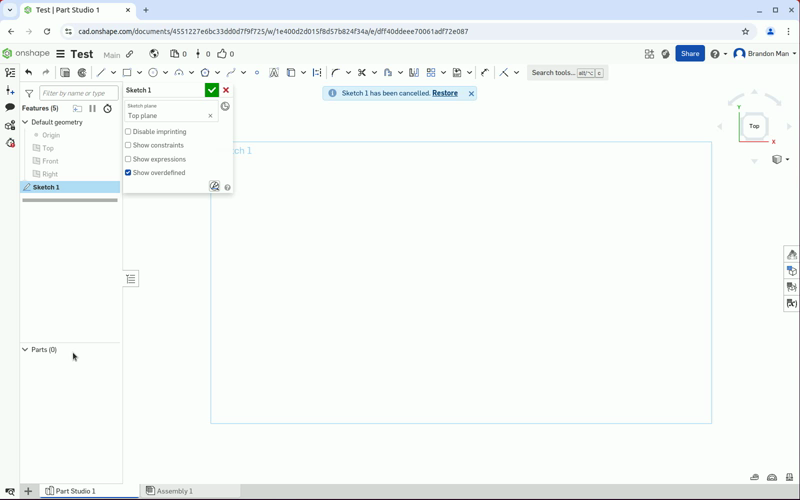
key(y)
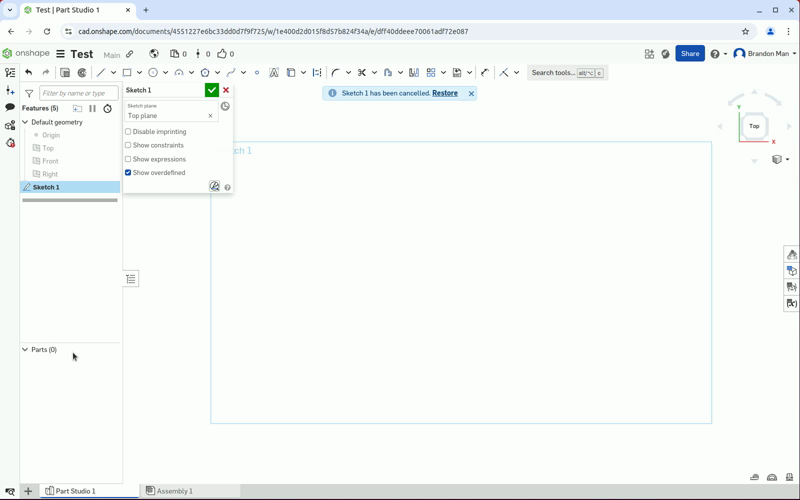
key(l)
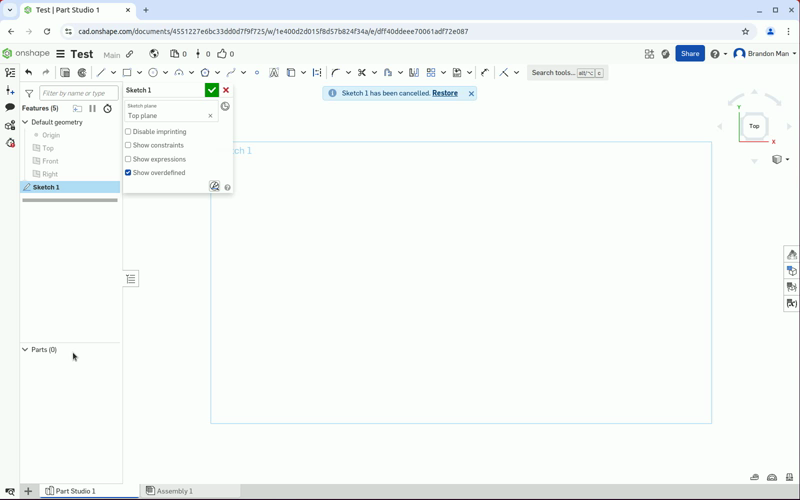
key_down(shift)
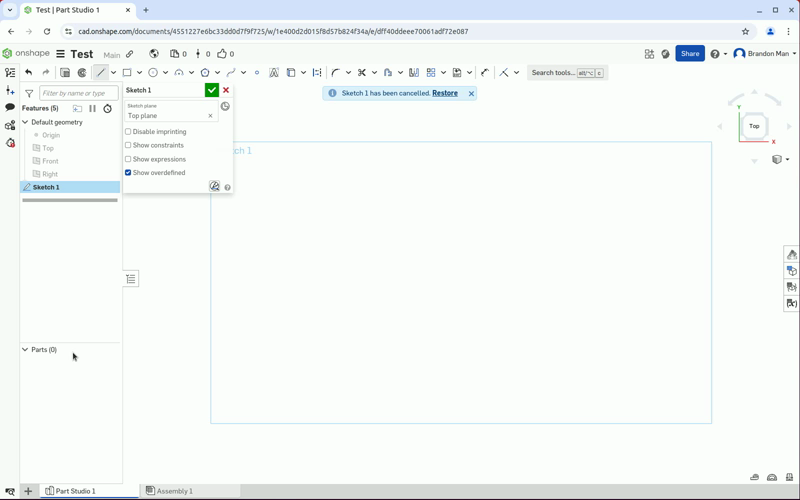
mouse_move(479, 282)
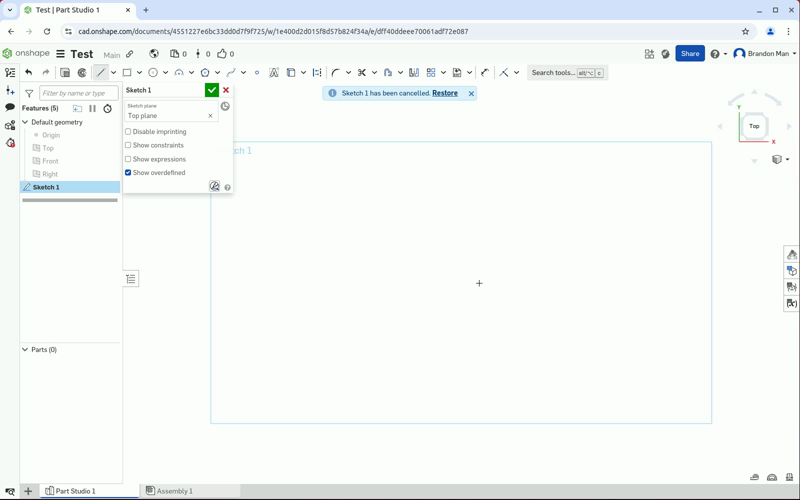
click(479, 282)
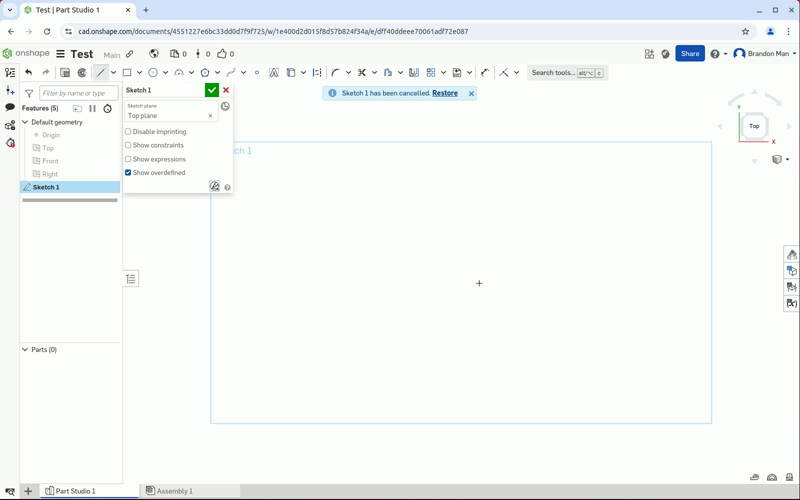
key_up(shift)
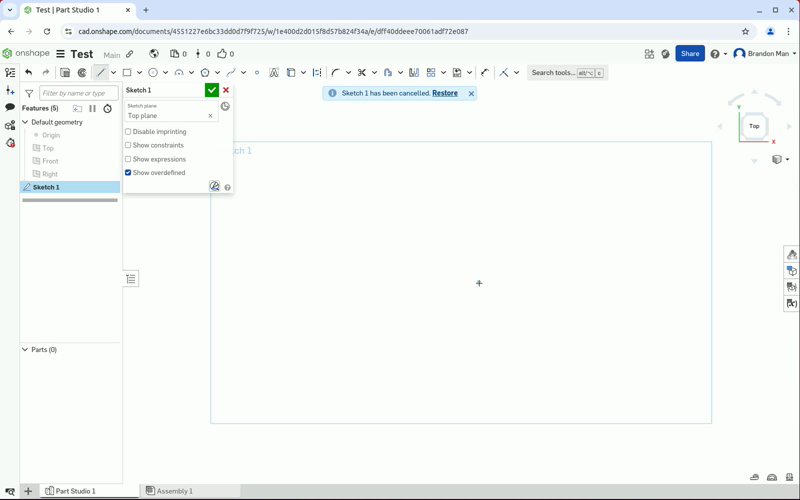
key_down(shift)
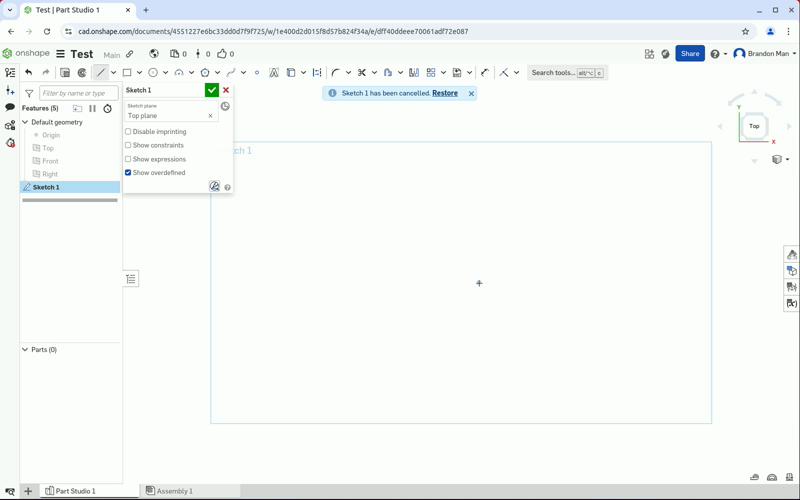
mouse_move(573, 282)
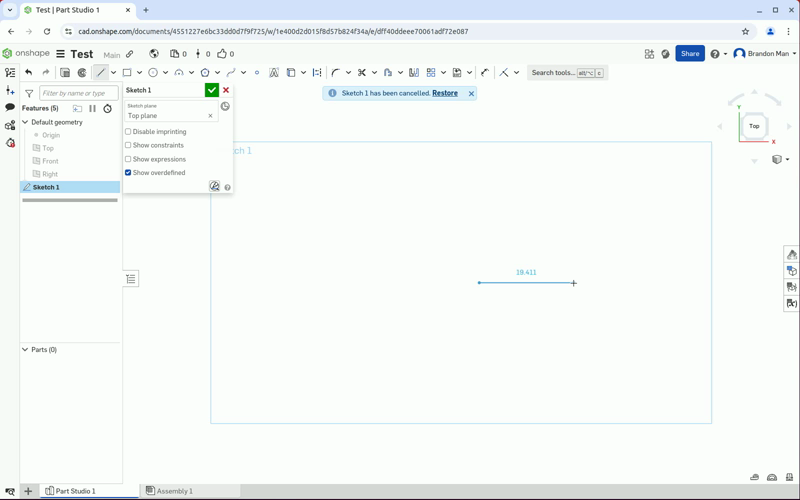
click(573, 282)
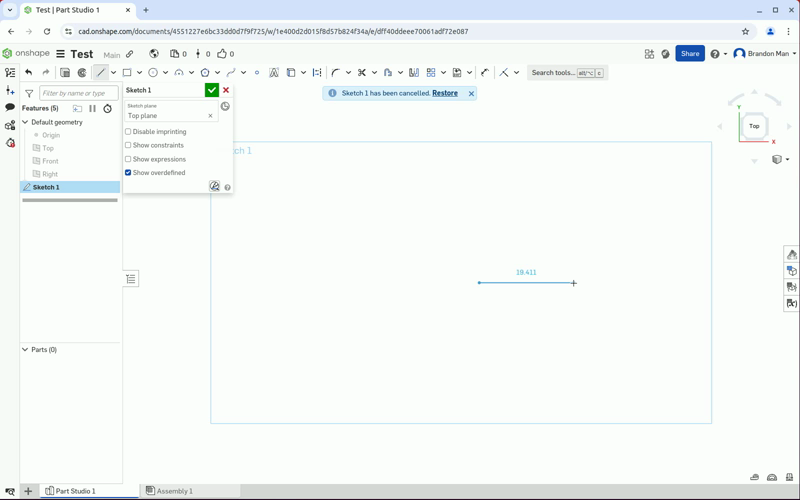
key_up(shift)
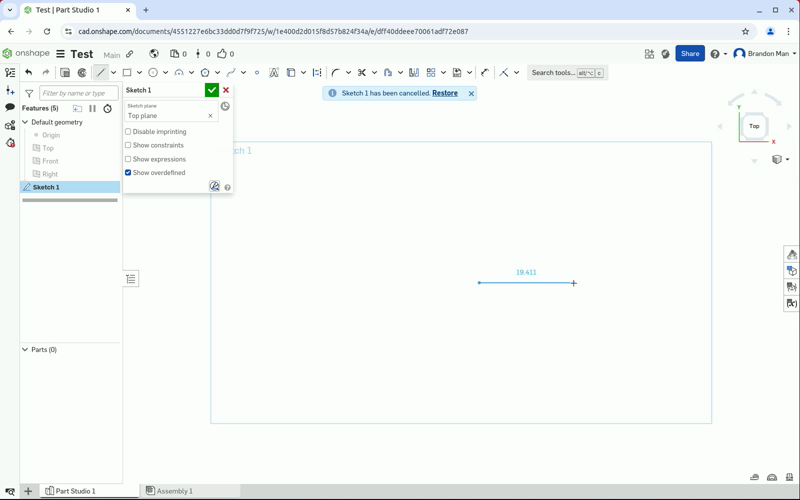
key_down(shift)
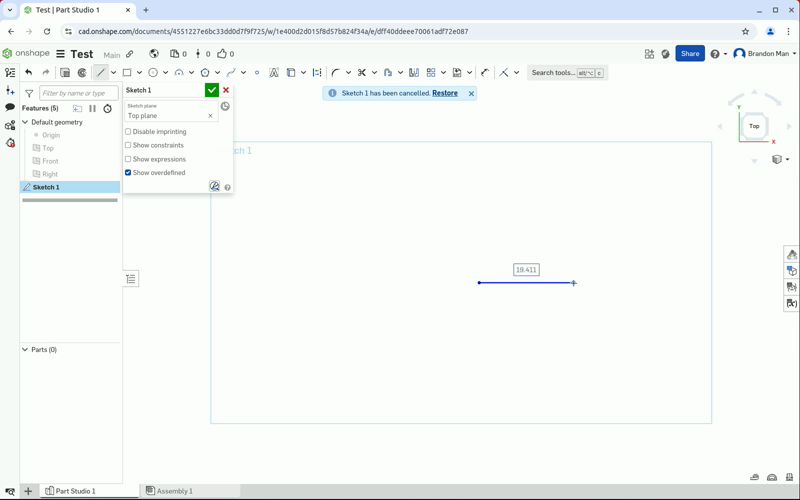
mouse_move(589, 282)
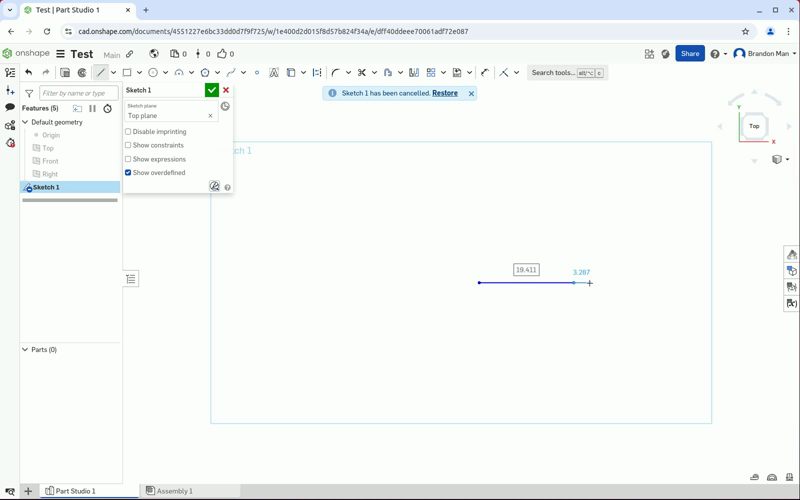
mouse_move(573, 264)
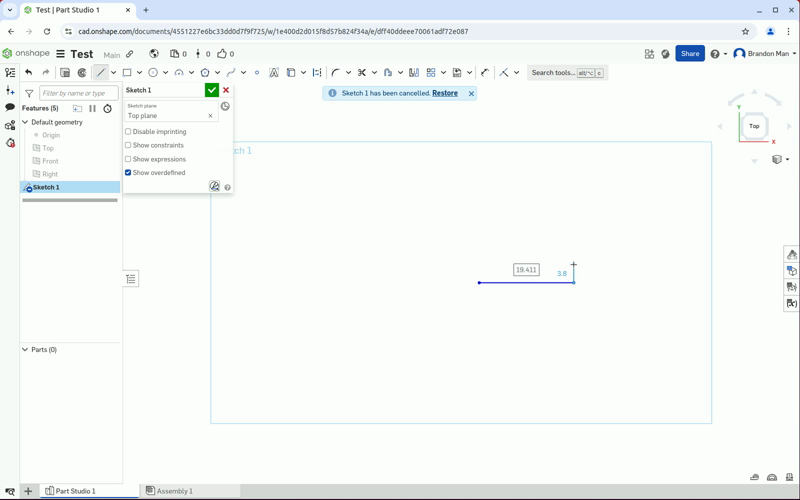
click(573, 264)
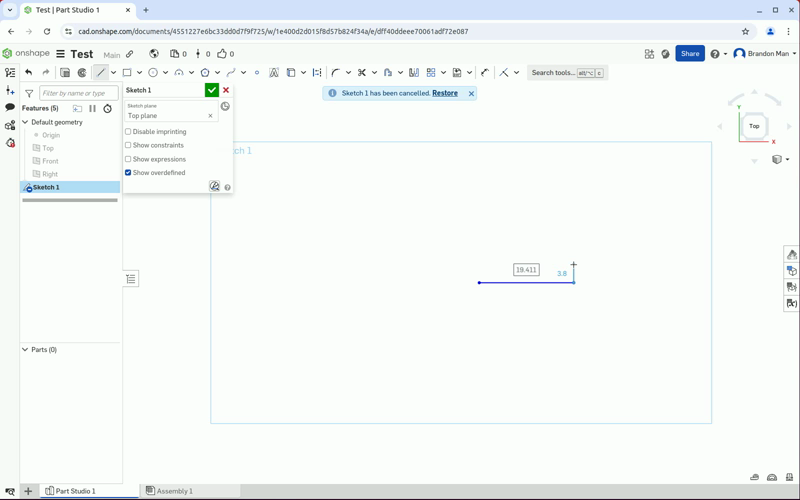
key_up(shift)
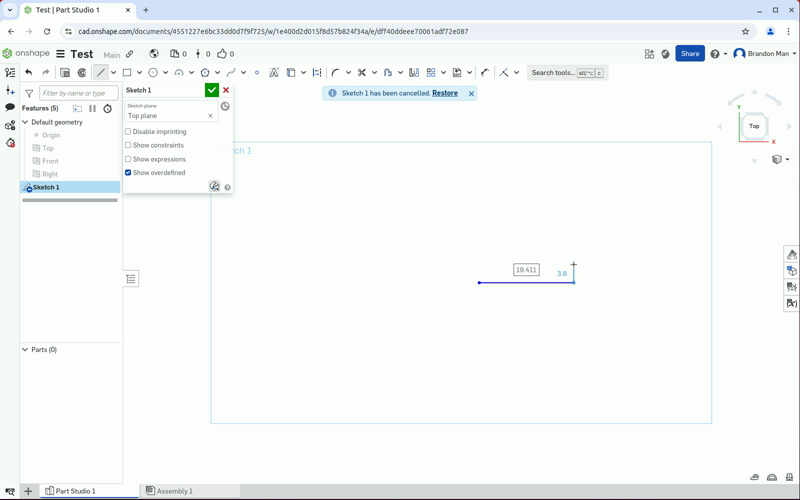
key_down(shift)
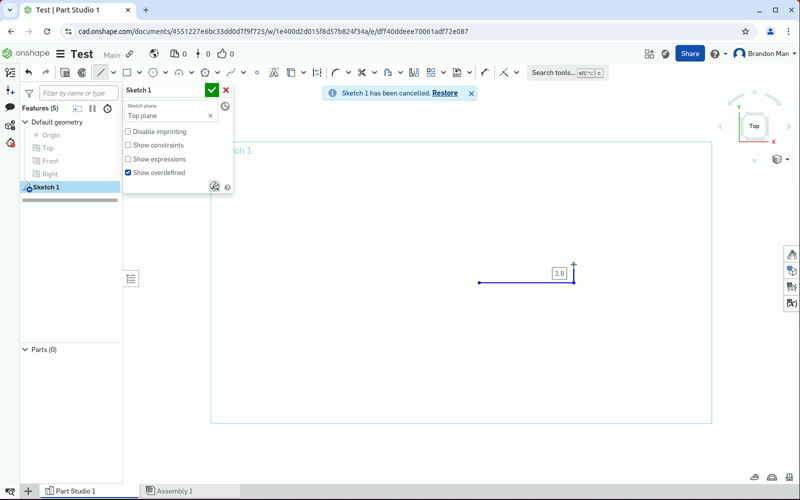
mouse_move(589, 264)
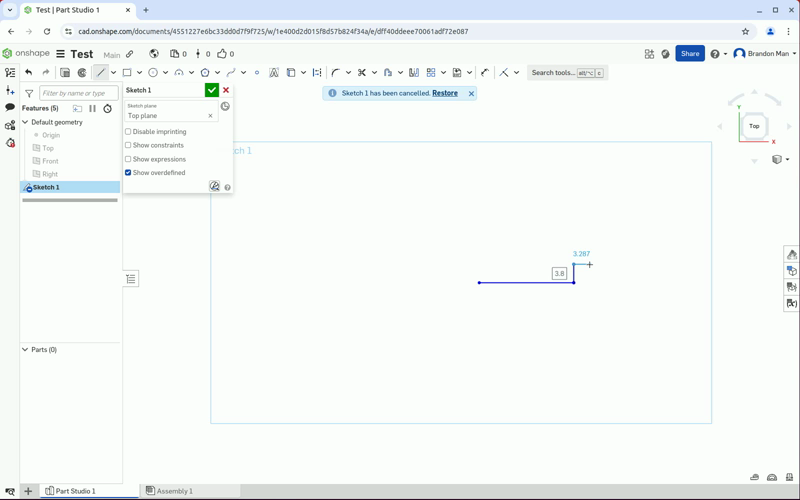
mouse_move(535, 264)
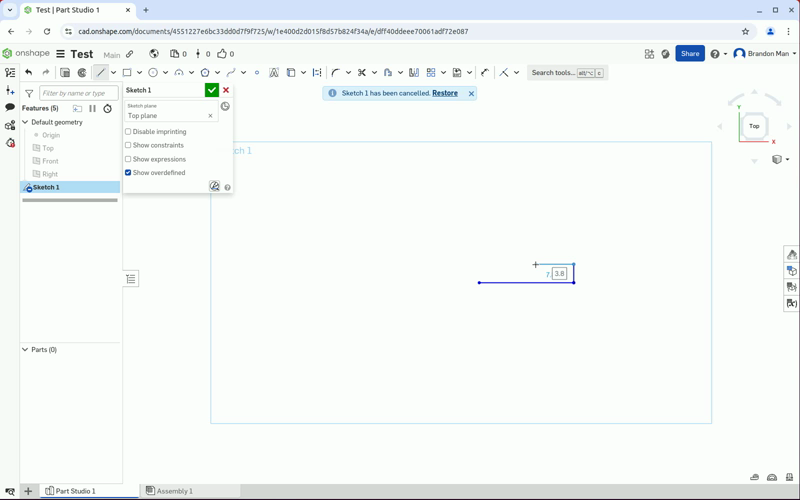
click(535, 264)
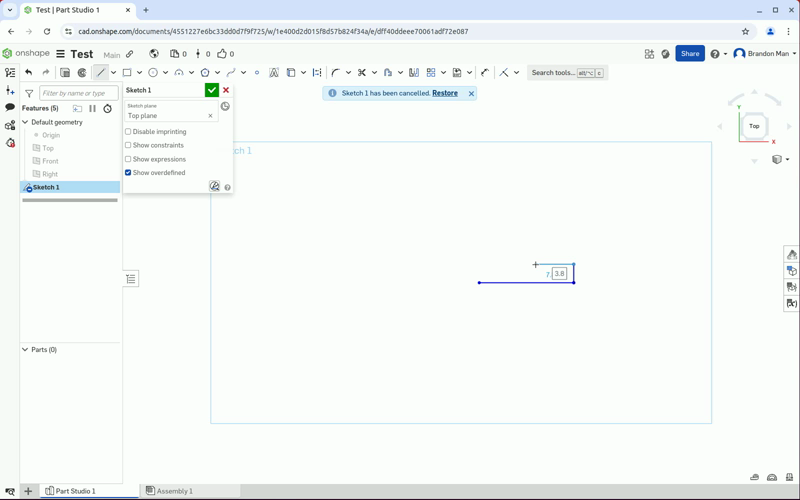
key_up(shift)
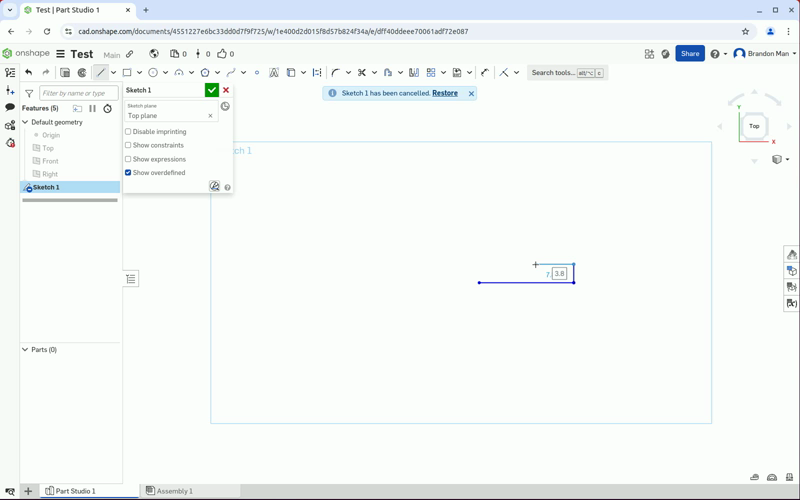
key_down(shift)
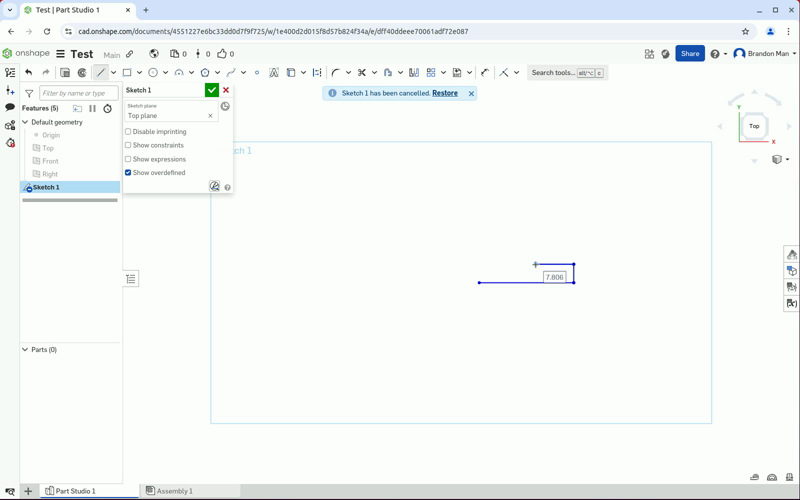
mouse_move(565, 264)
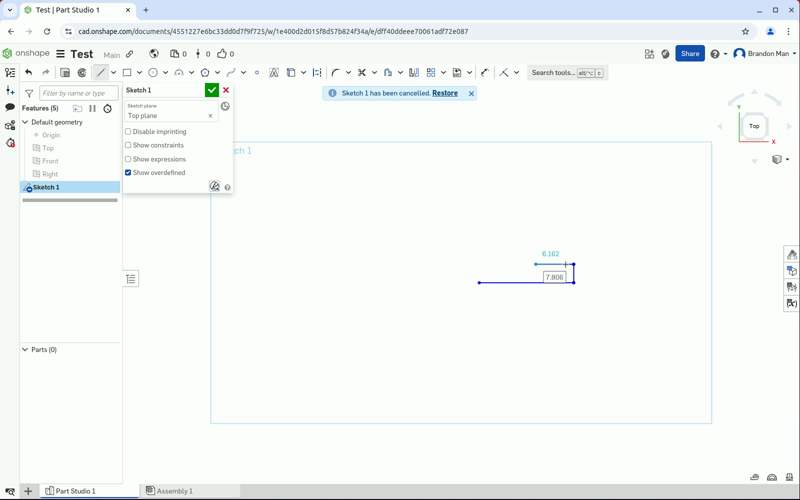
mouse_move(535, 226)
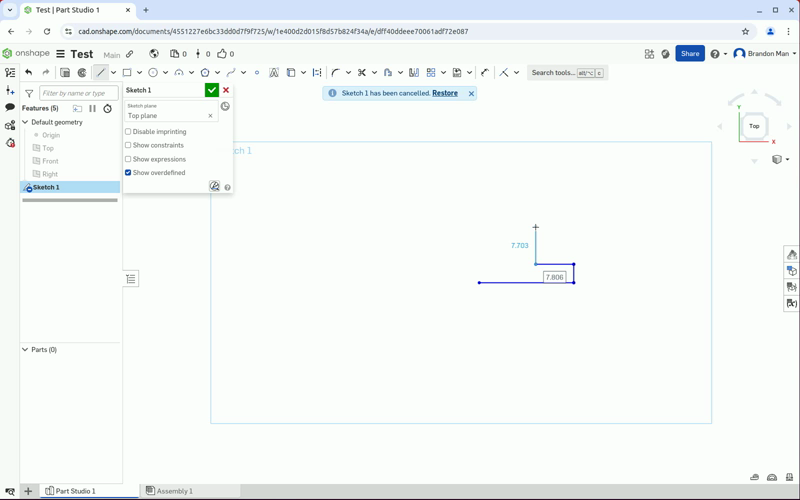
click(535, 226)
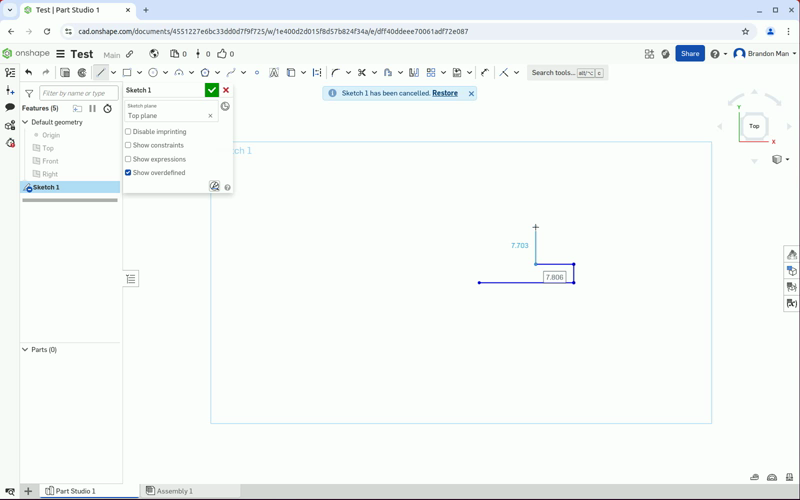
key_up(shift)
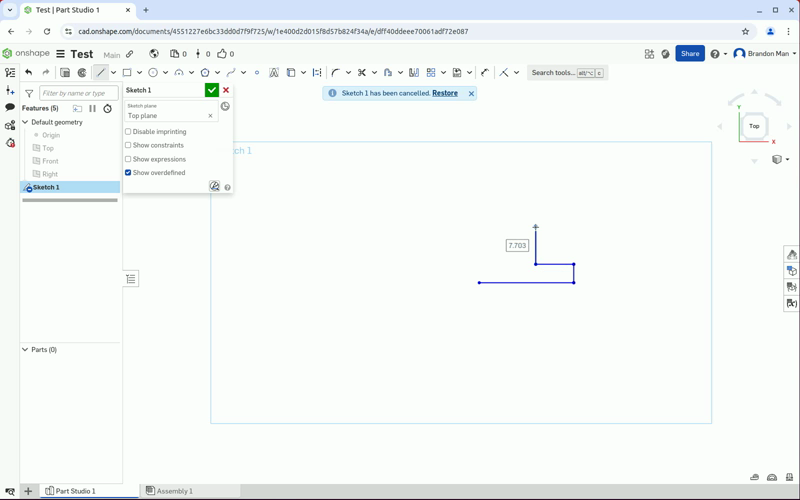
key_down(shift)
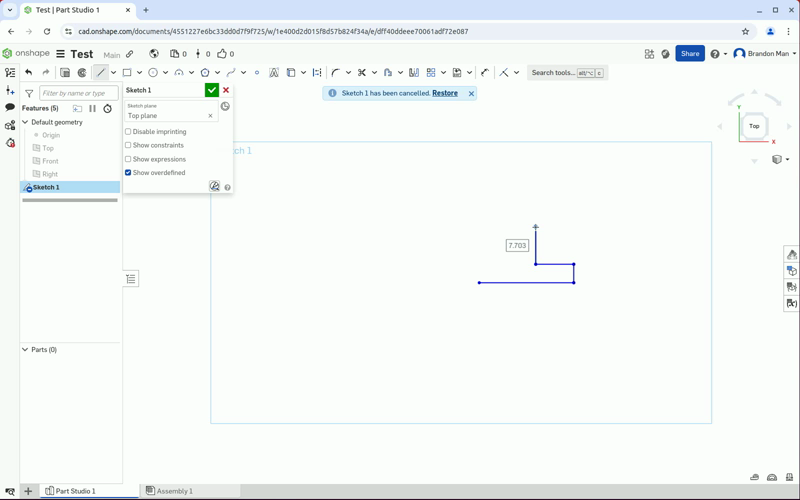
mouse_move(565, 226)
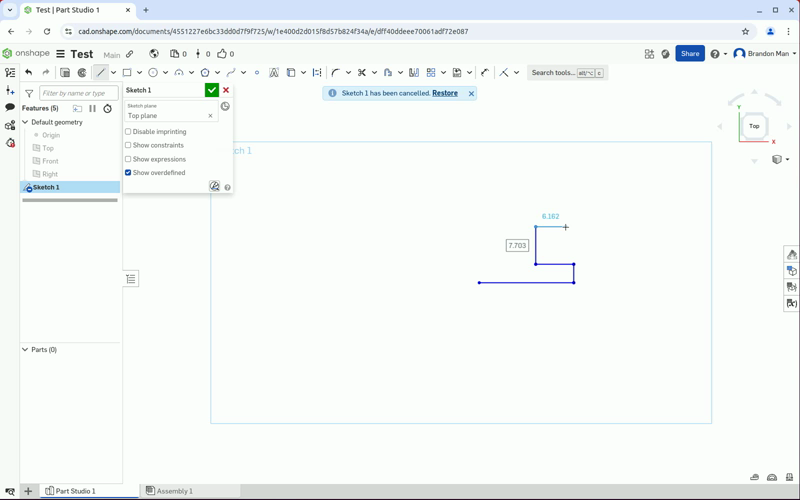
mouse_move(573, 226)
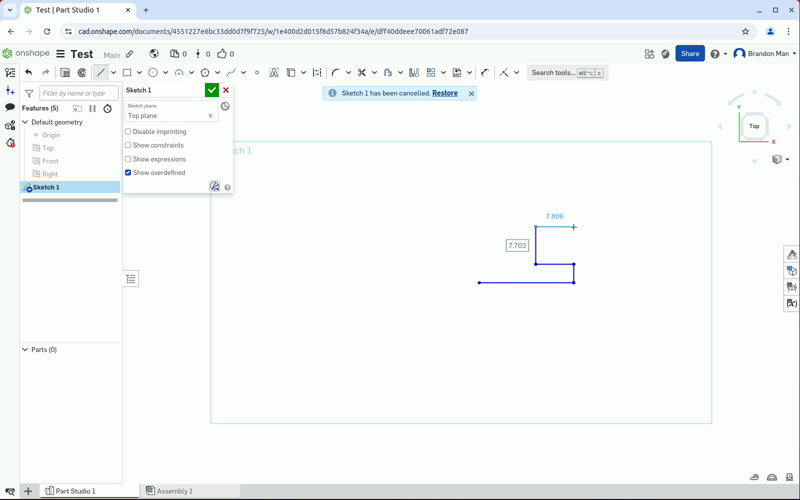
click(573, 226)
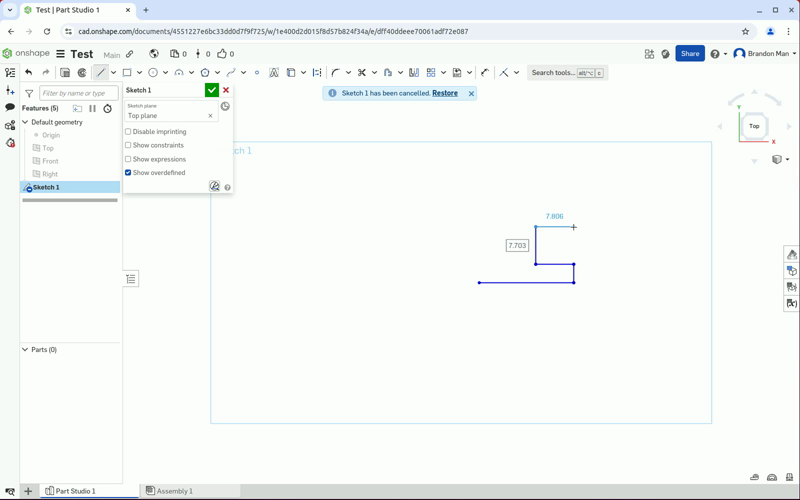
key_up(shift)
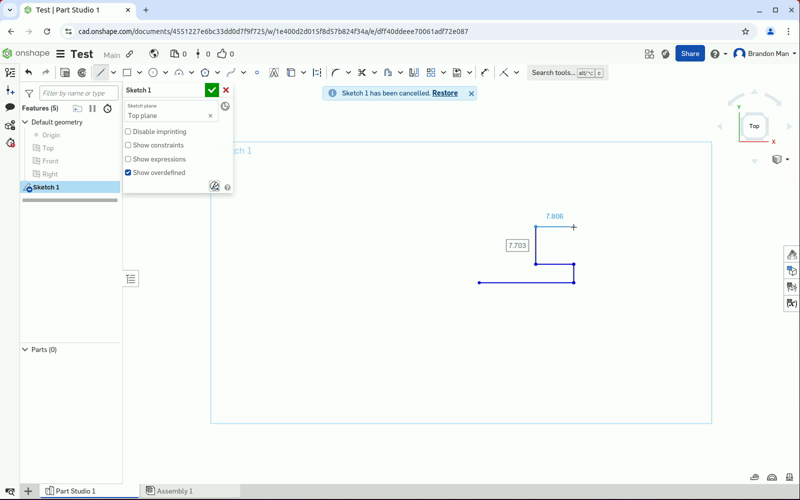
key_down(shift)
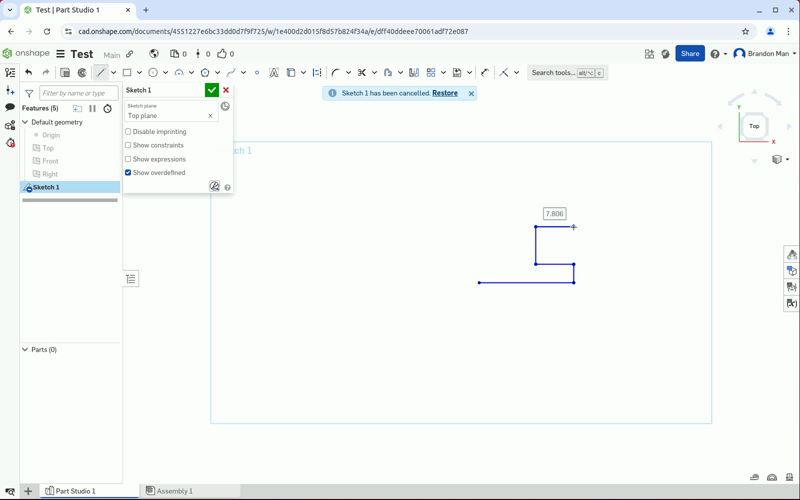
mouse_move(589, 226)
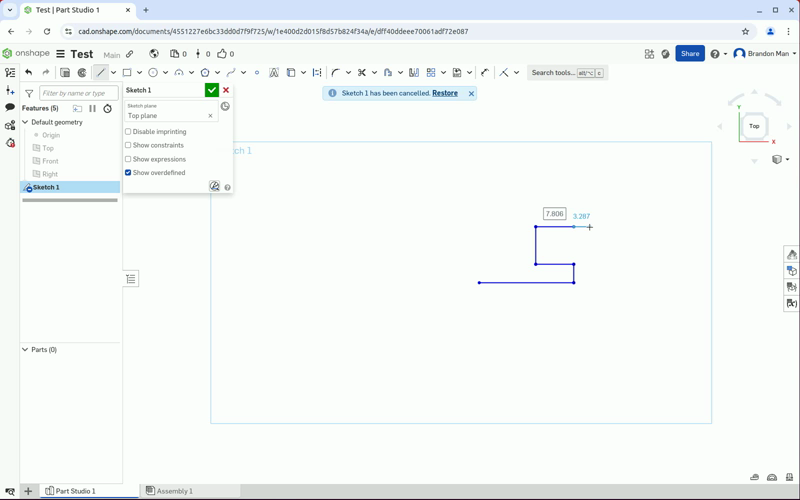
mouse_move(573, 207)
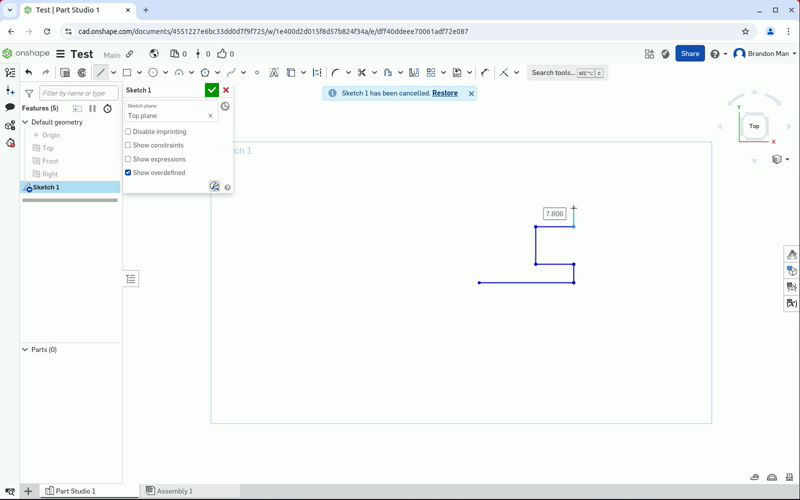
click(573, 207)
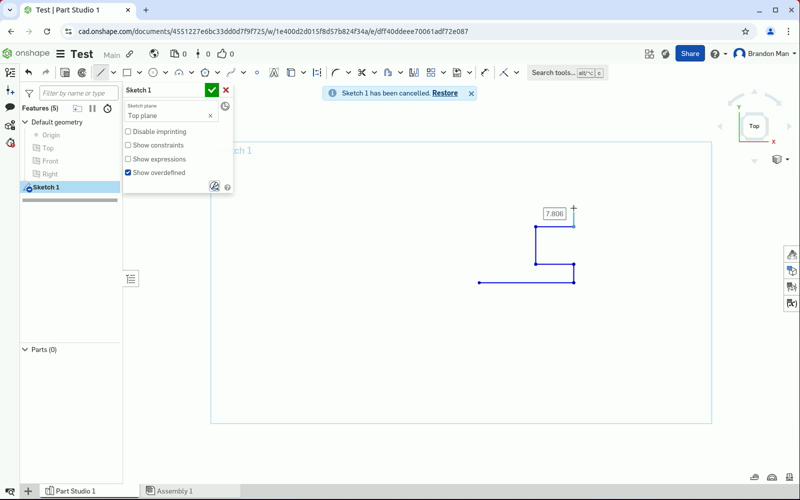
key_up(shift)
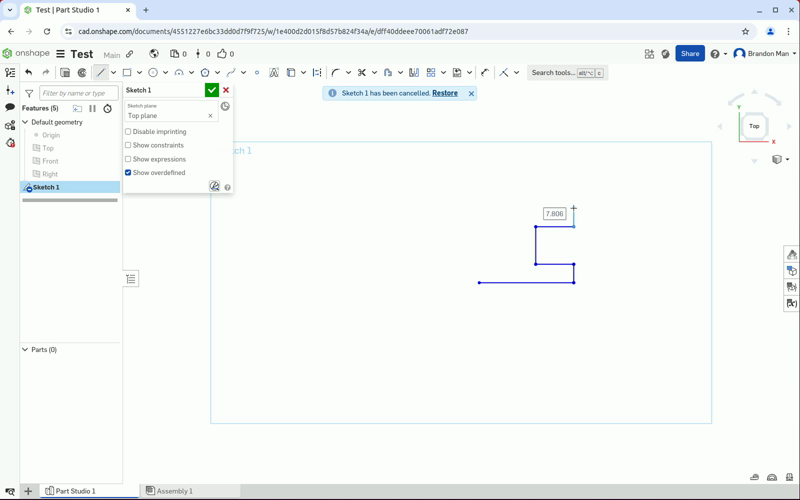
key_down(shift)
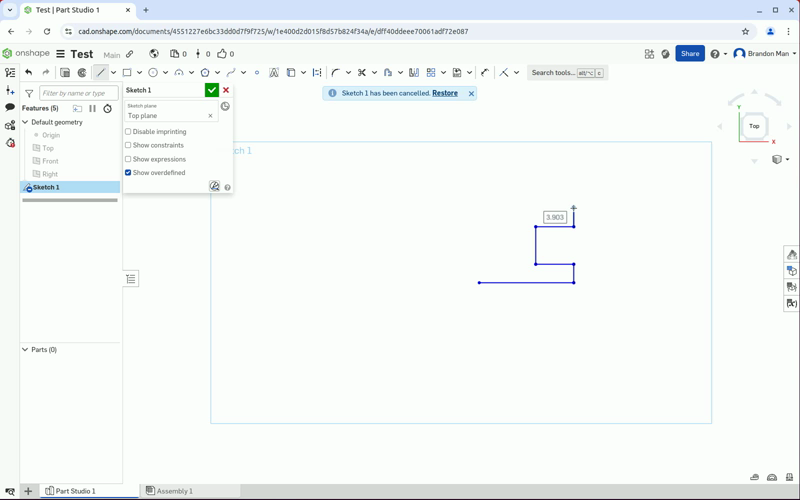
mouse_move(479, 207)
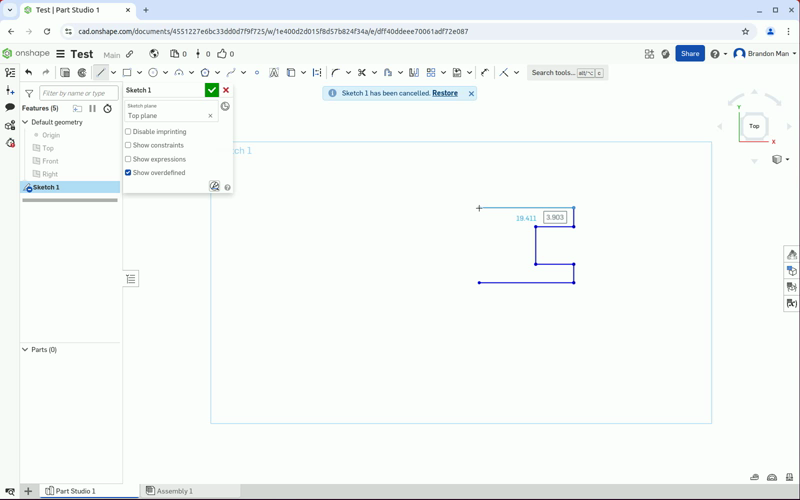
click(479, 207)
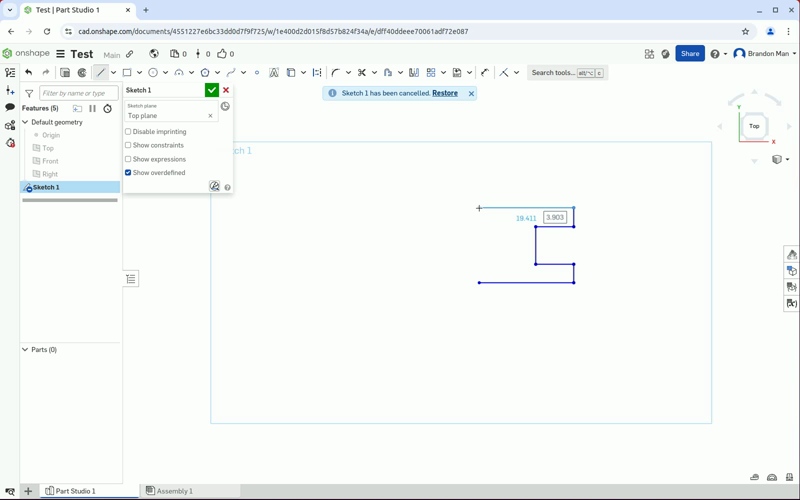
key_up(shift)
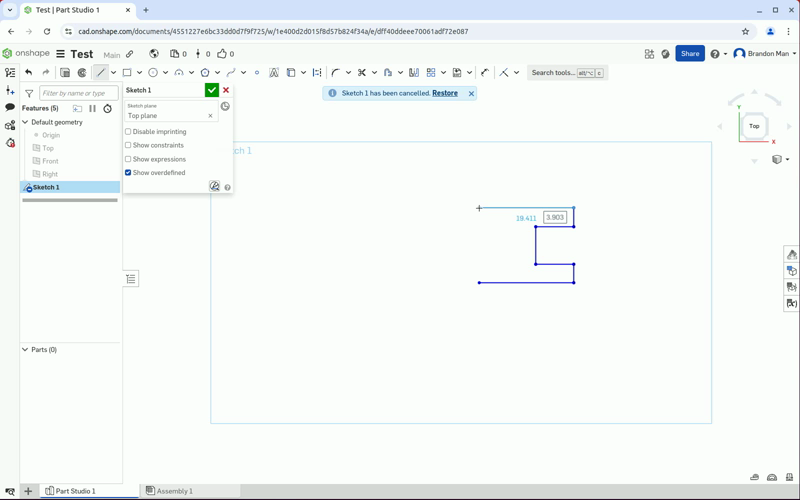
key_down(shift)
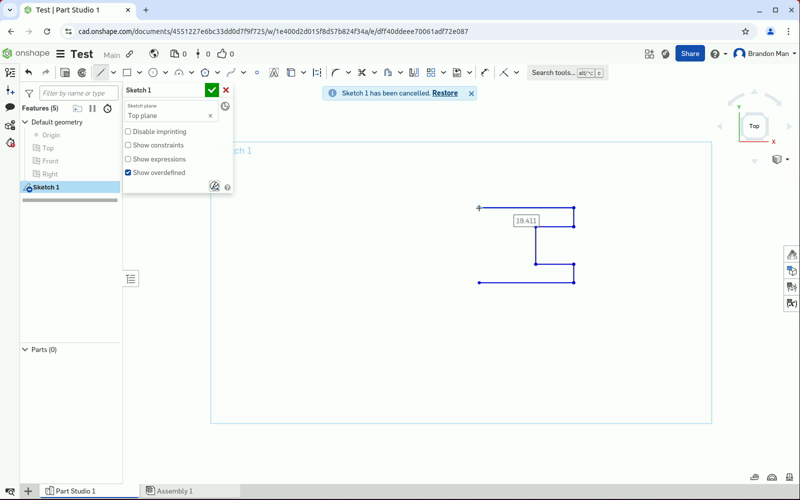
mouse_move(479, 282)
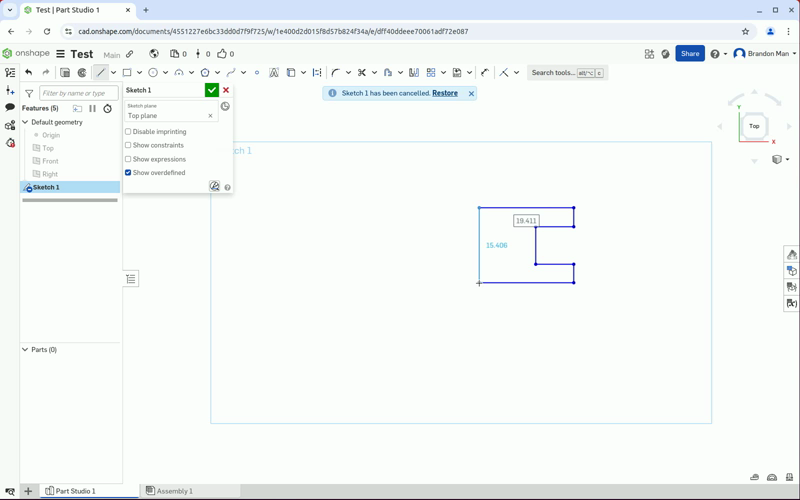
key_up(shift)
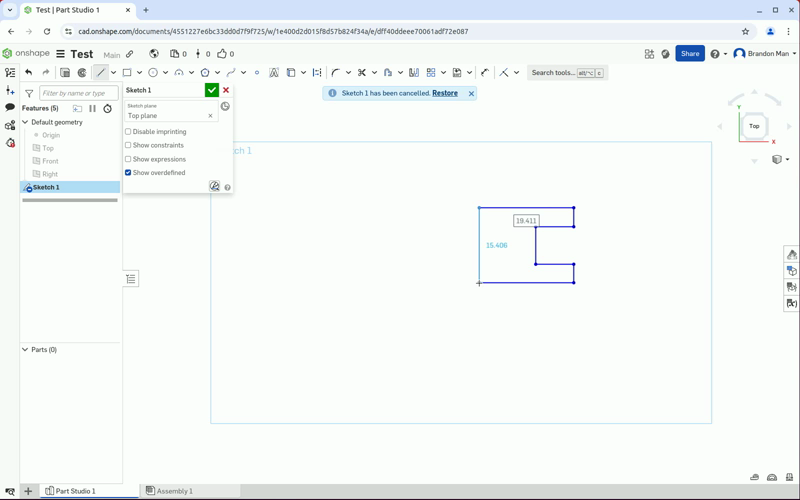
click(479, 282)
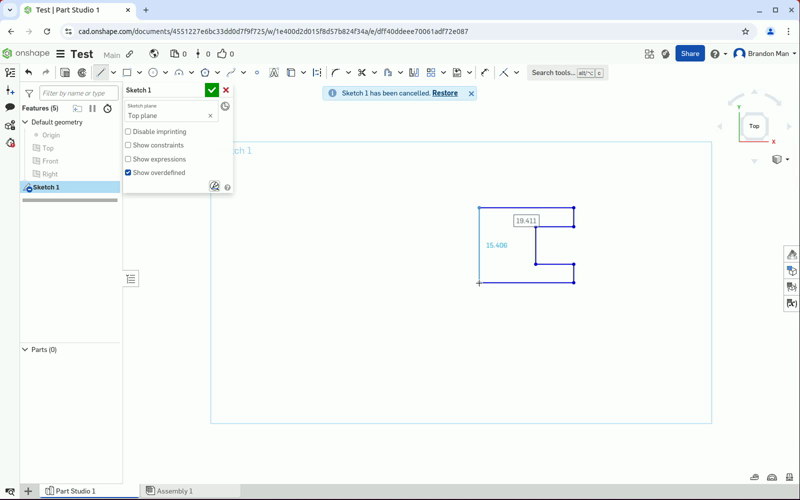
key(esc)
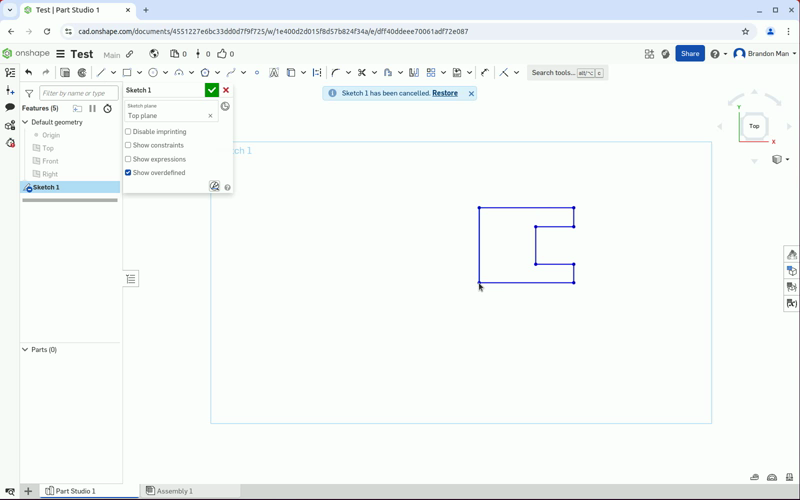
mouse_move(519, 269)
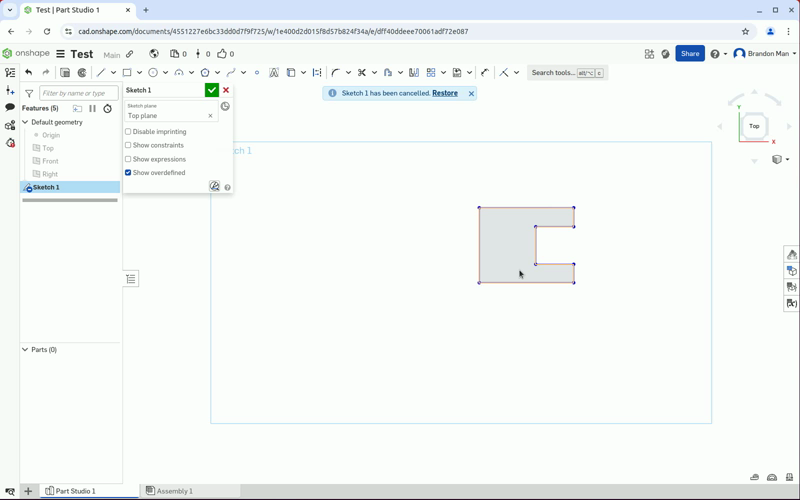
click(519, 269)
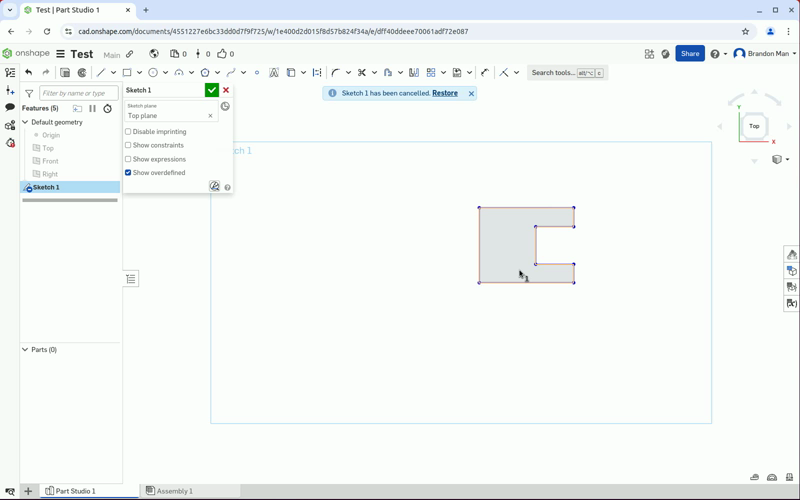
mouse_move(73, 352)
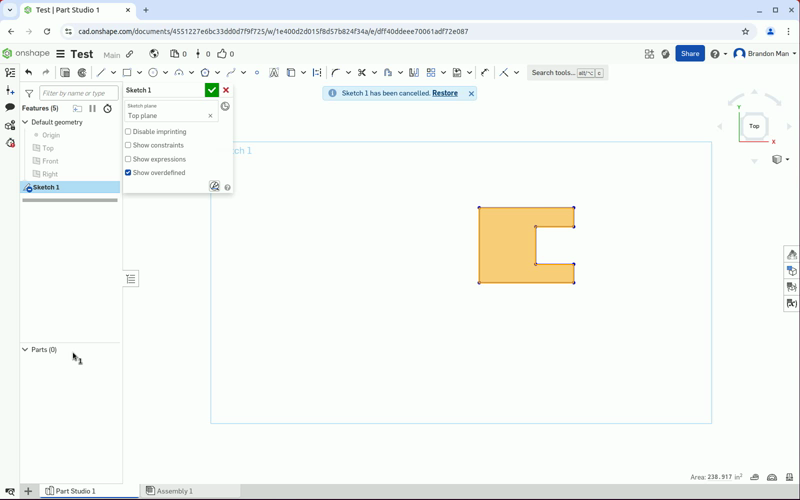
key(shift+y)
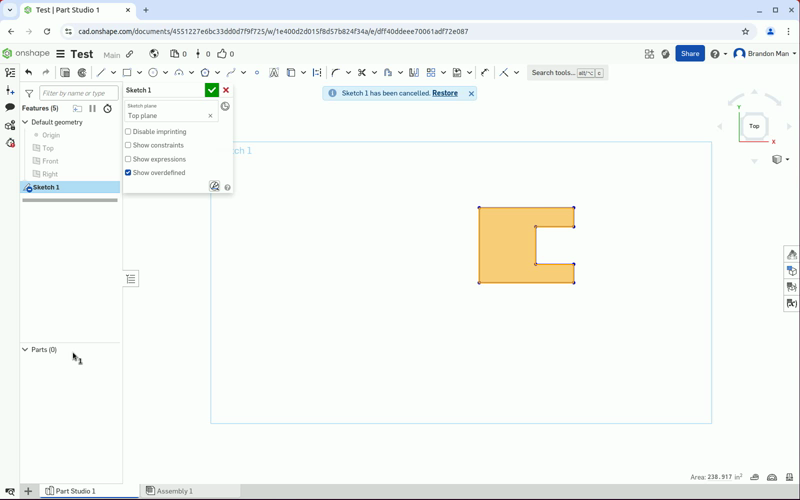
key(shift+e)
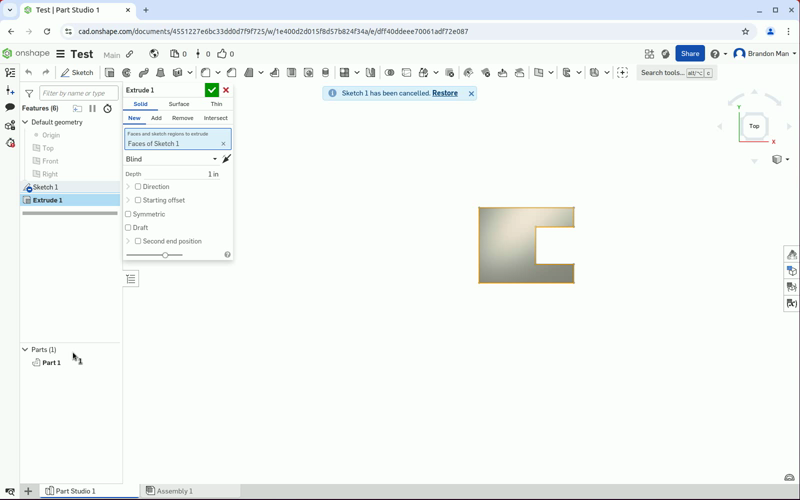
mouse_move(143, 106)
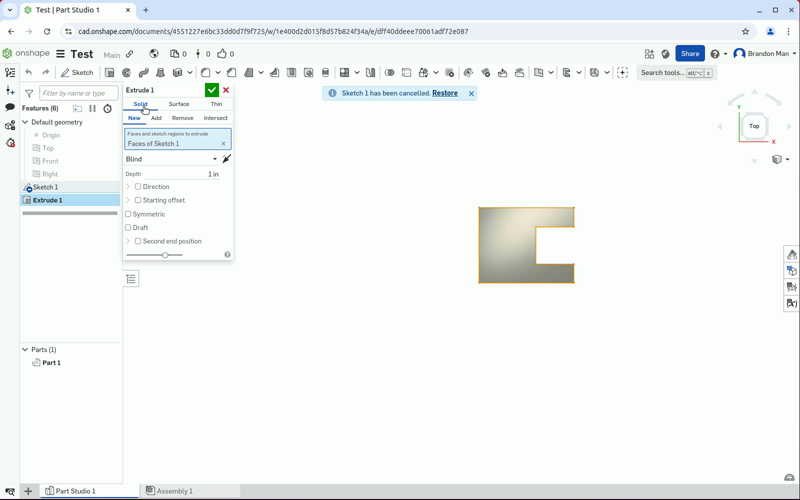
click(143, 106)
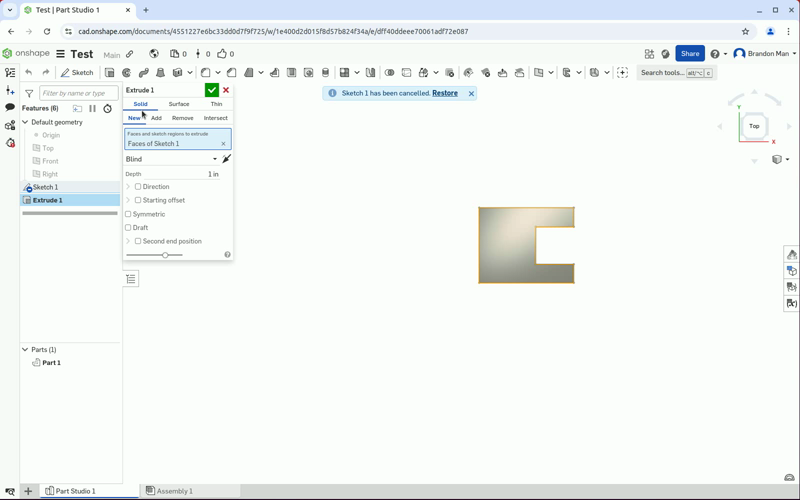
mouse_move(137, 120)
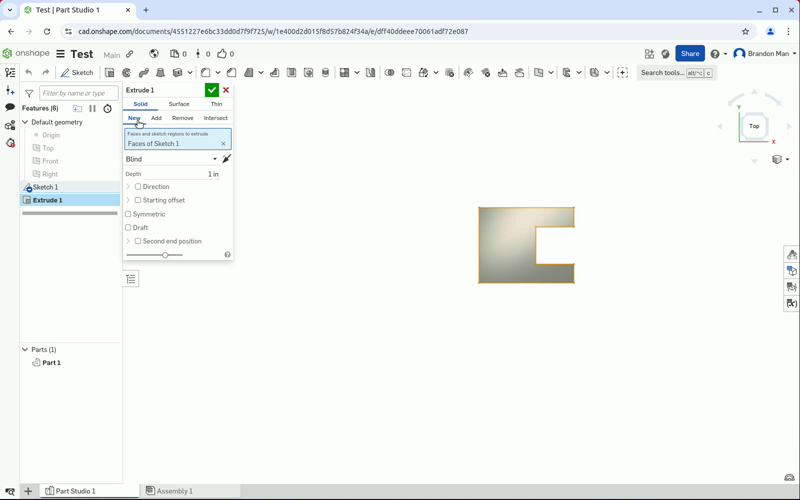
click(137, 120)
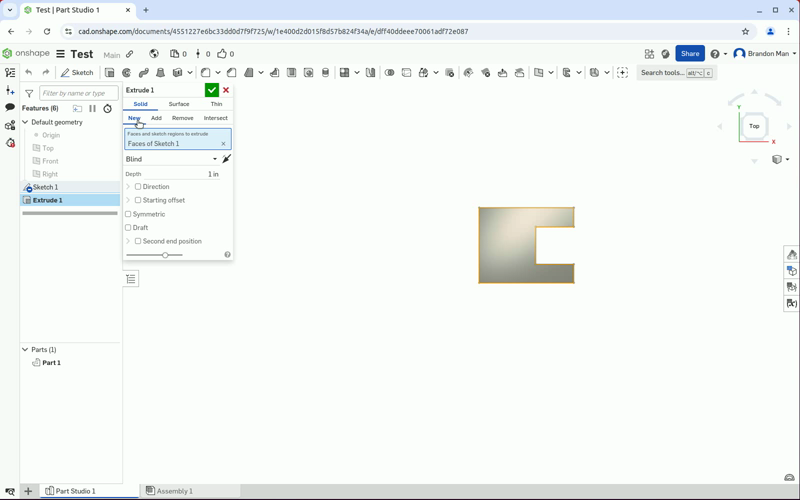
key(tab, 4)
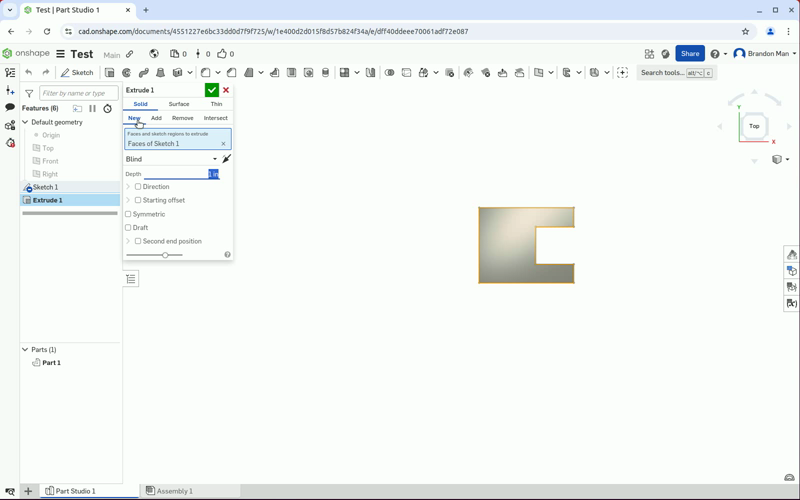
text(7.703)
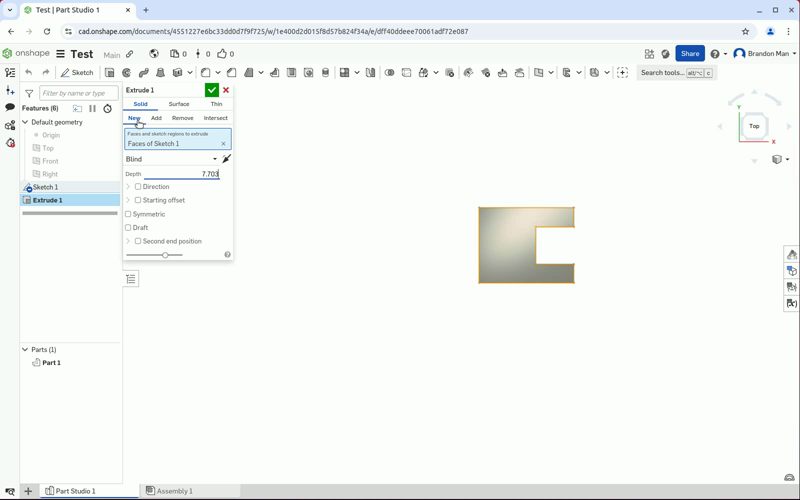
key(enter)
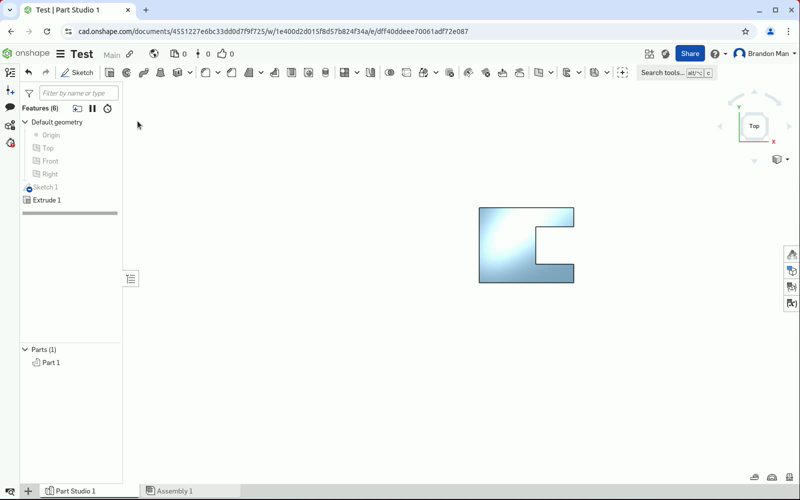
key(shift+h)
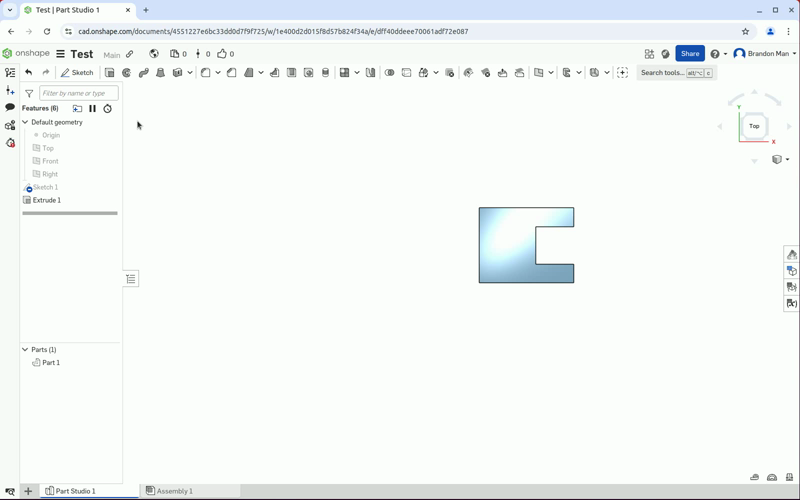
key(shift+h)
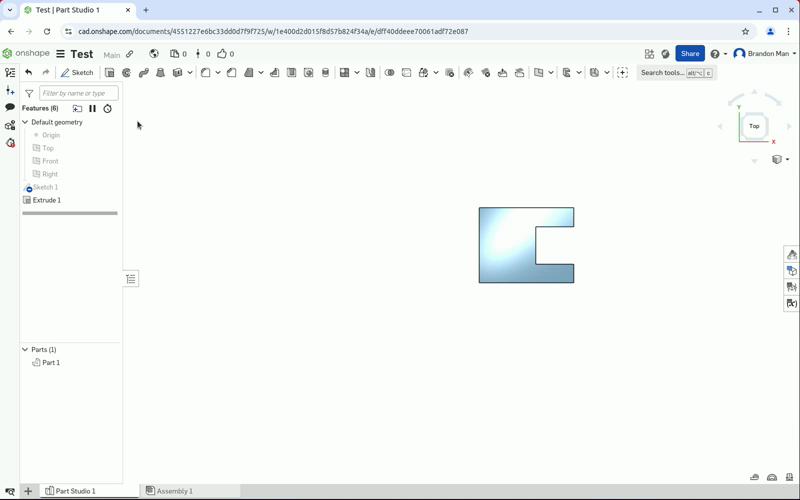
mouse_move(73, 189)
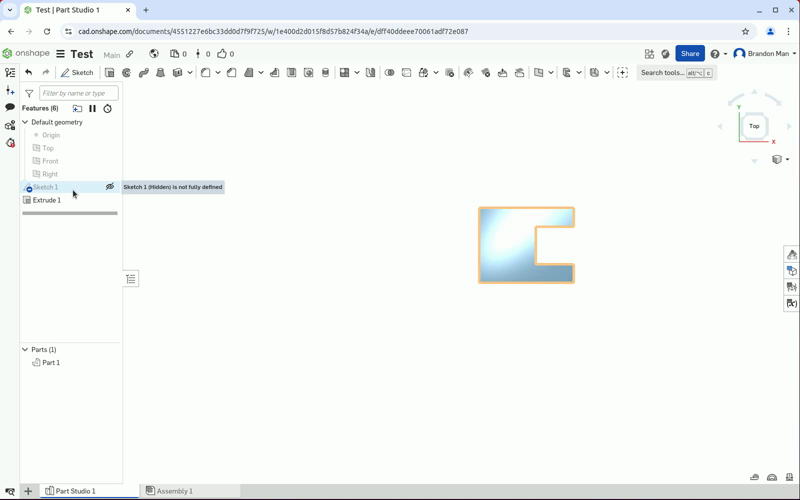
click(73, 189)
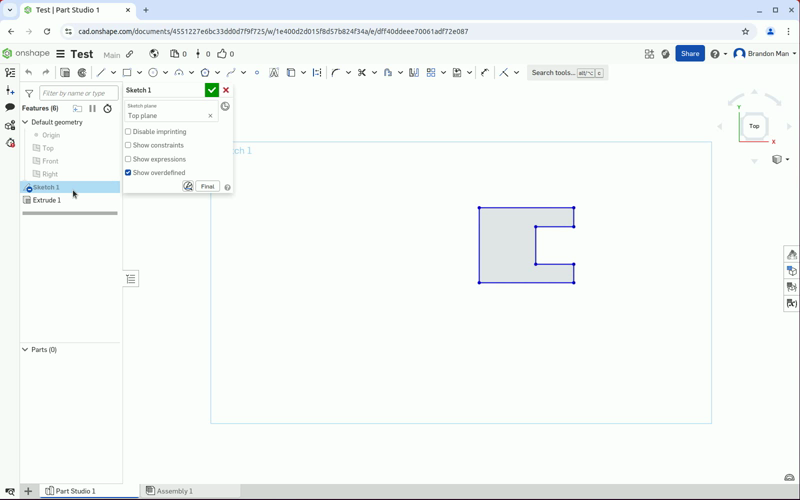
mouse_move(229, 92)
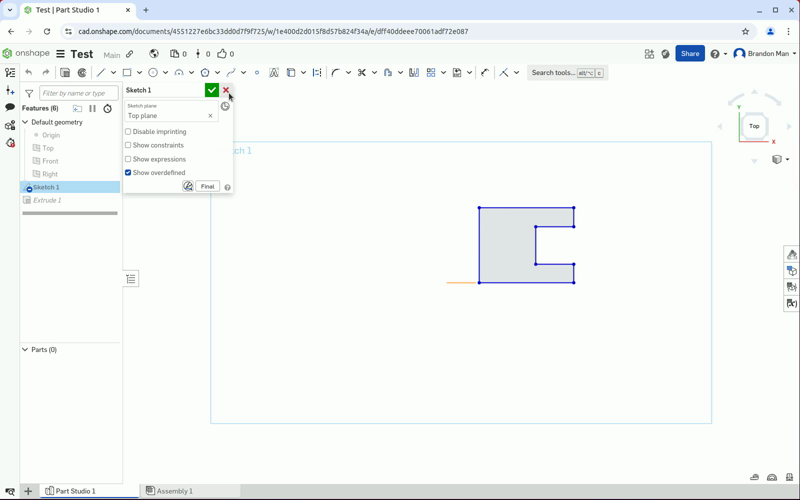
click(229, 92)
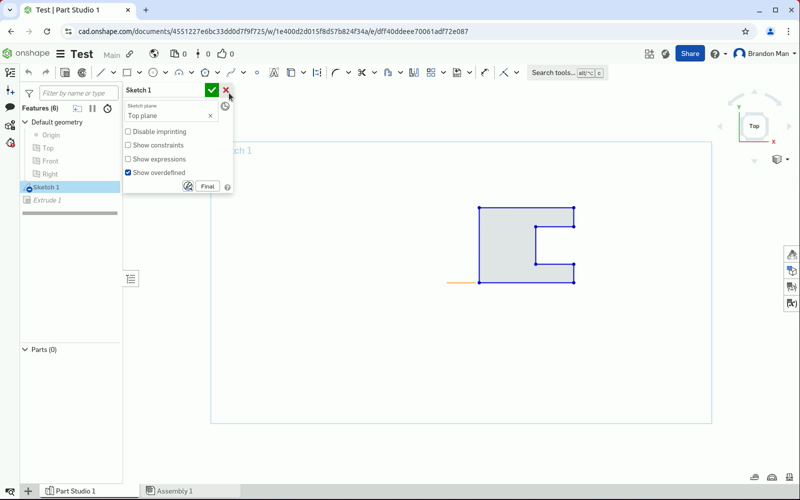
key(shift+s)
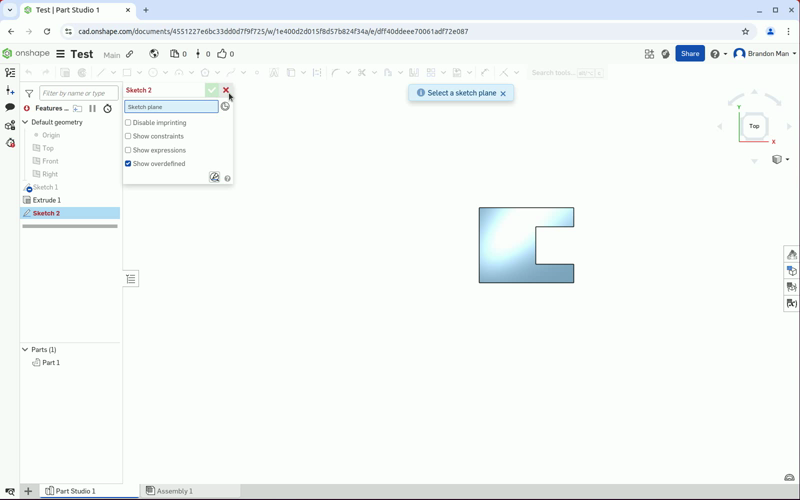
mouse_move(73, 150)
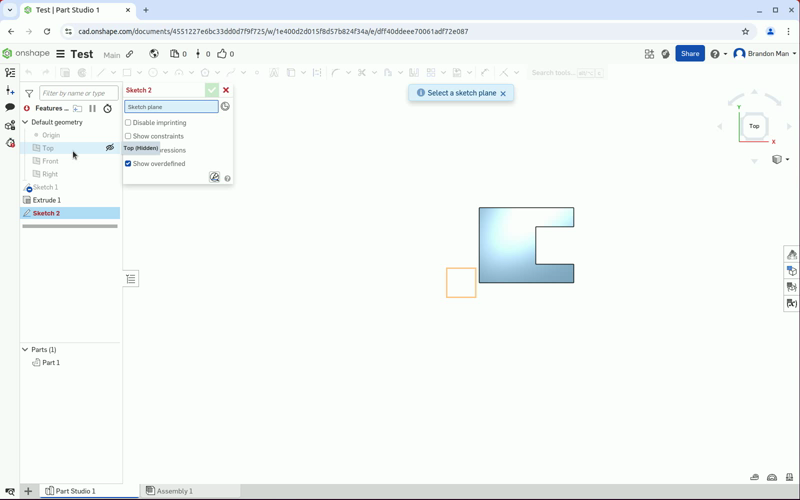
click(73, 150)
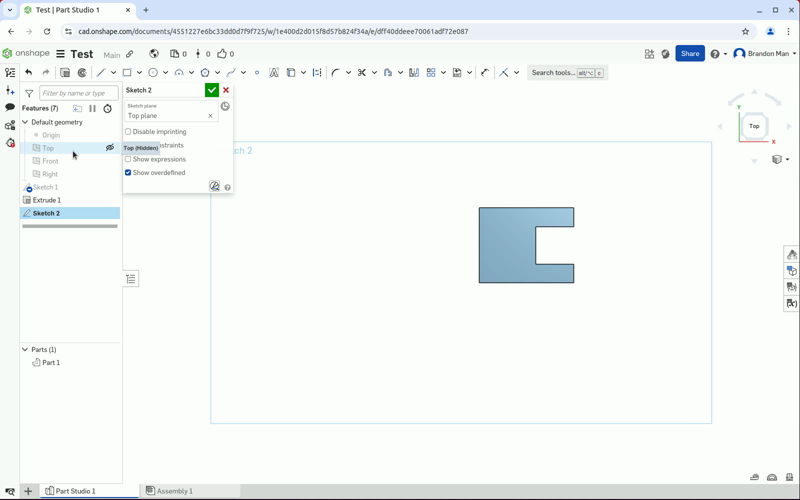
mouse_move(73, 352)
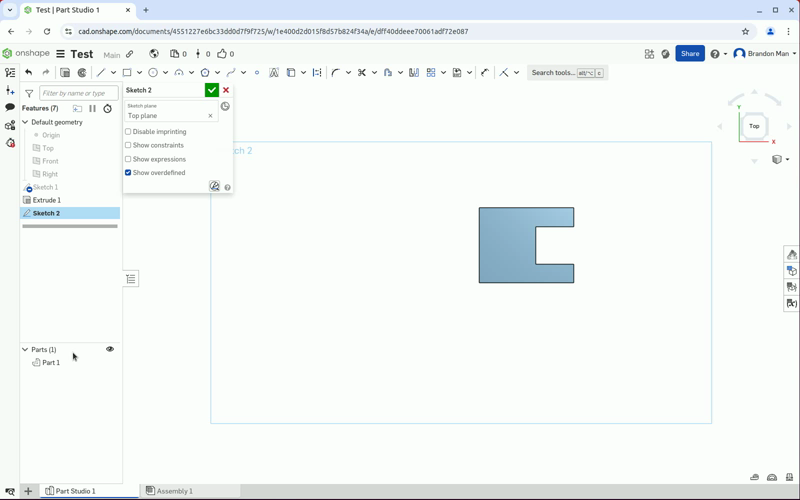
key(y)
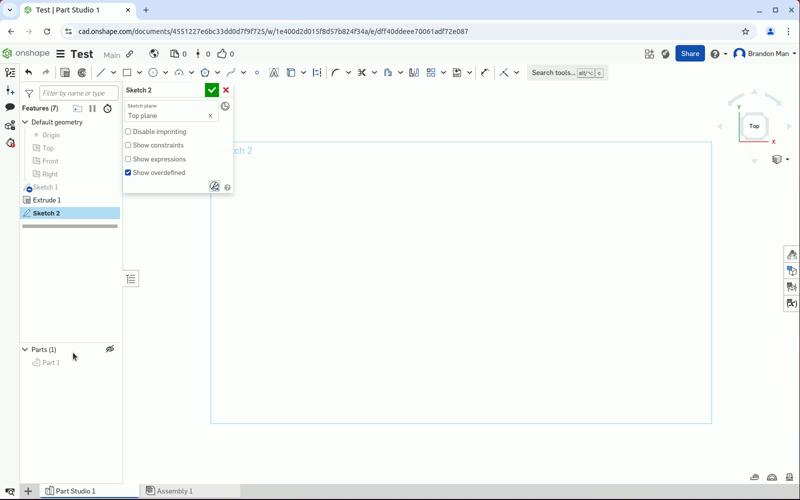
key(l)
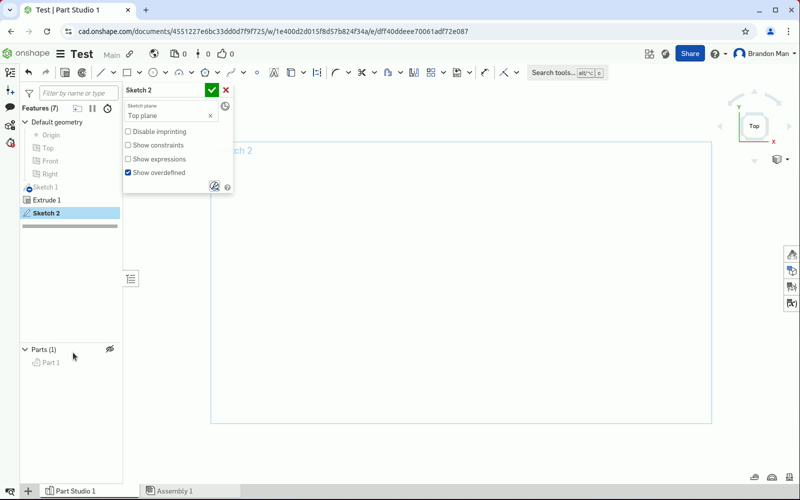
key_down(shift)
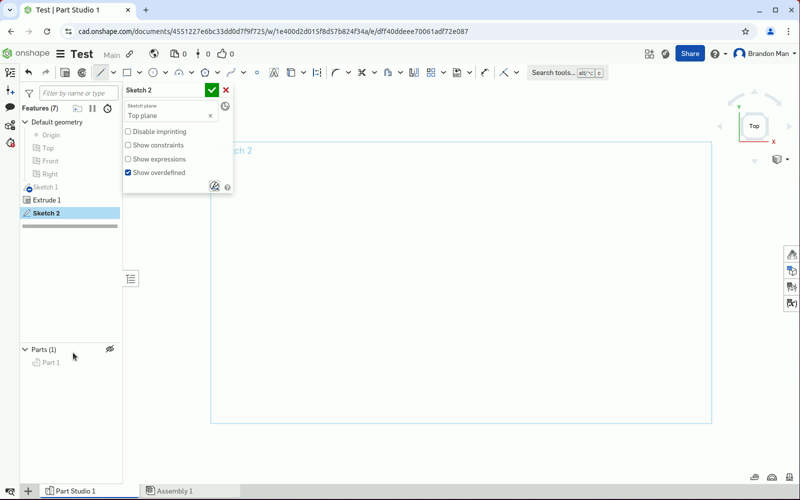
mouse_move(460, 282)
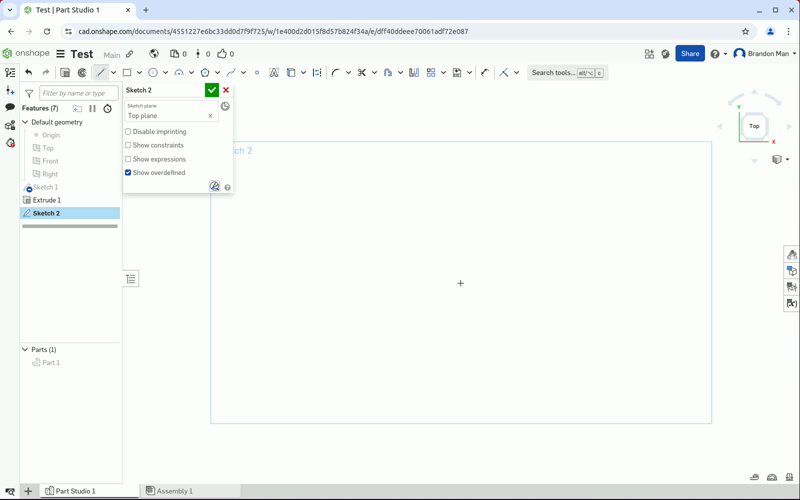
click(460, 282)
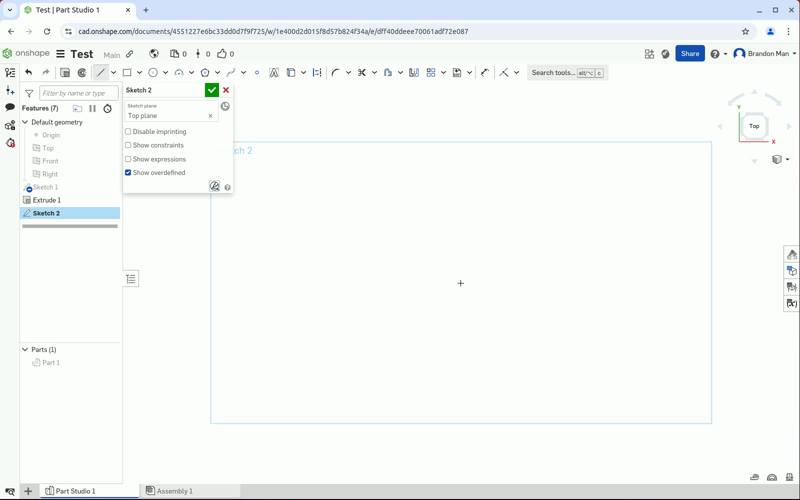
key_up(shift)
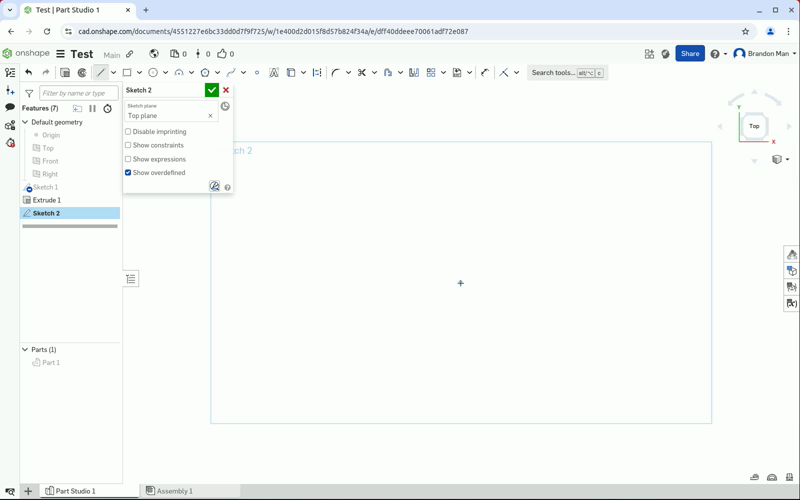
key_down(shift)
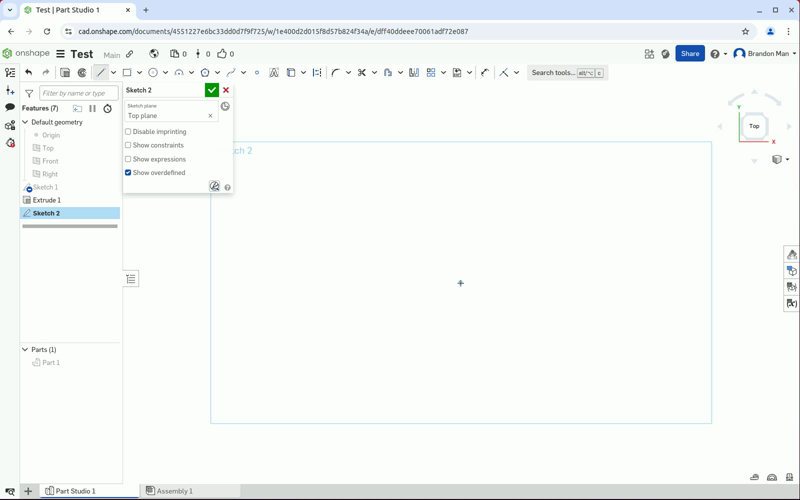
mouse_move(490, 282)
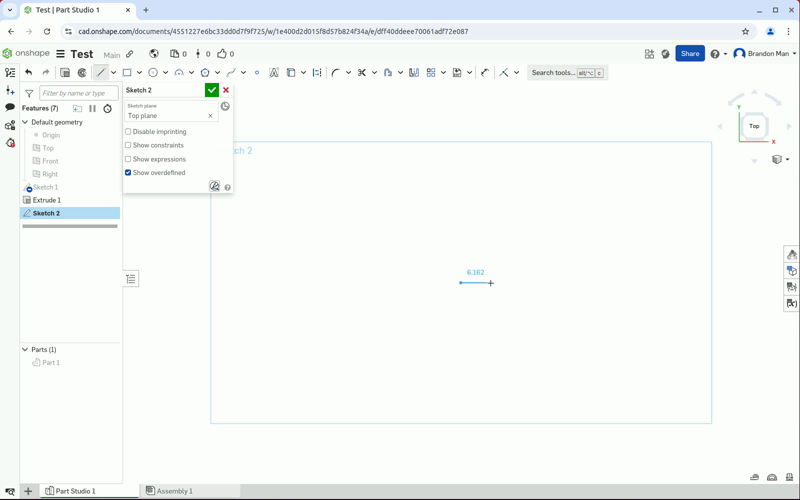
mouse_move(479, 282)
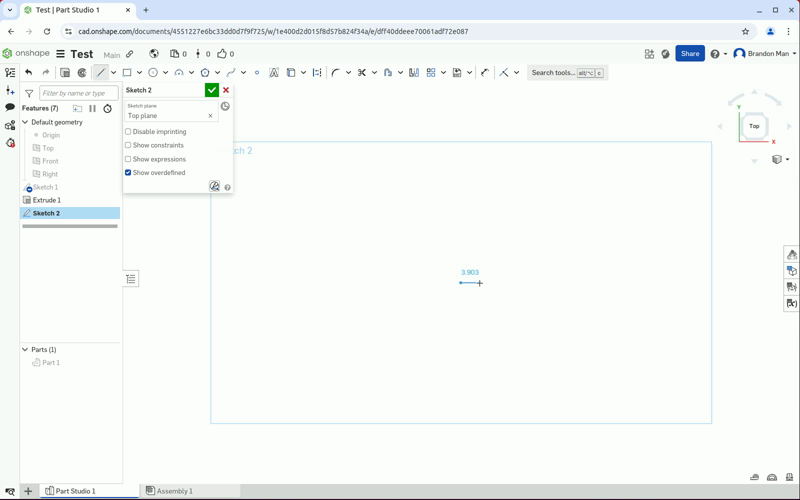
click(479, 282)
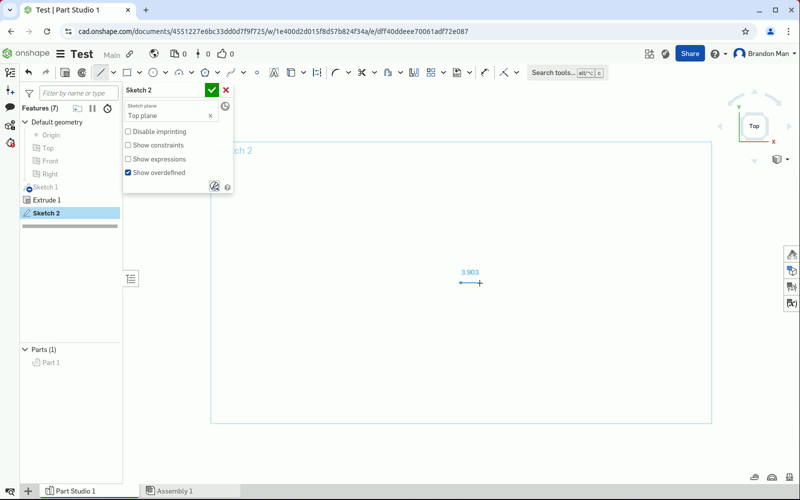
key_up(shift)
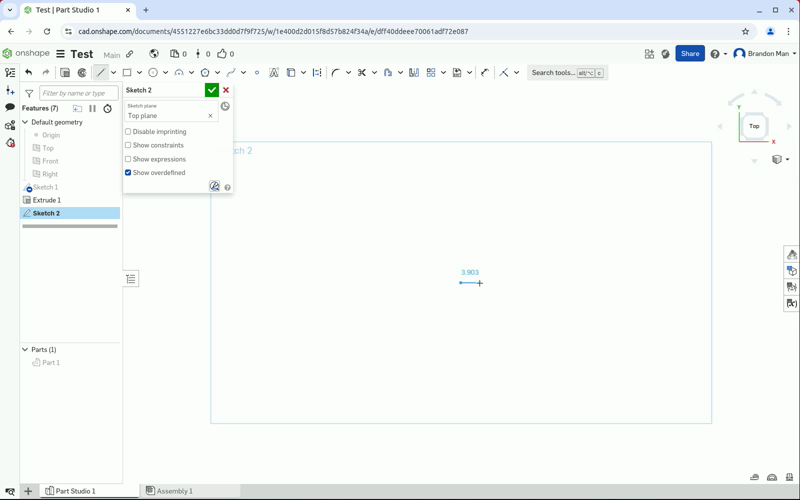
key_down(shift)
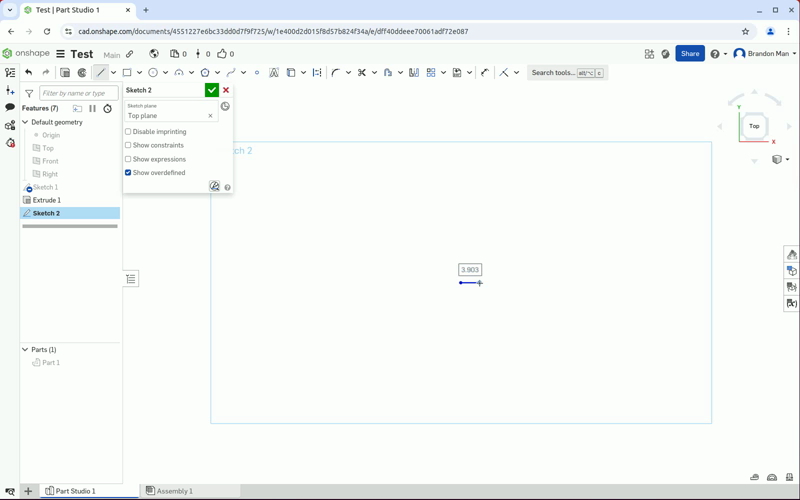
mouse_move(479, 207)
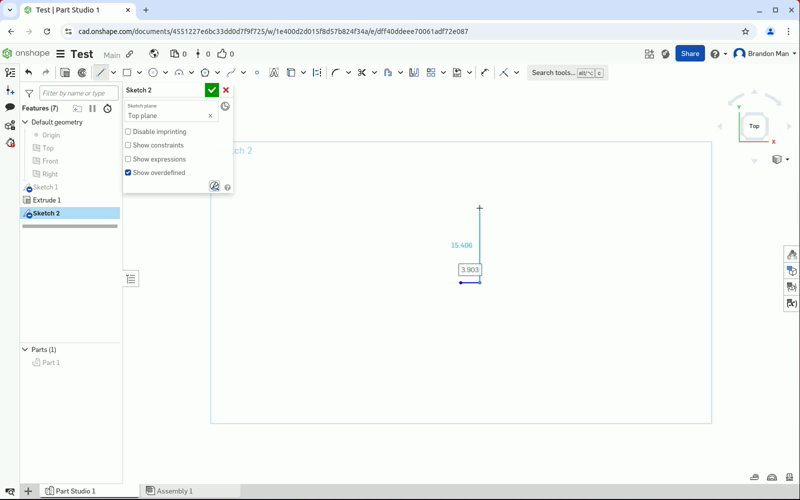
click(479, 207)
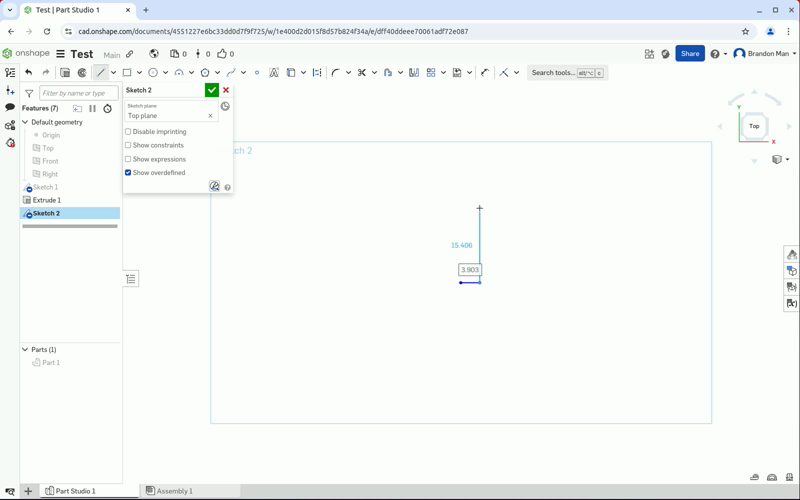
key_up(shift)
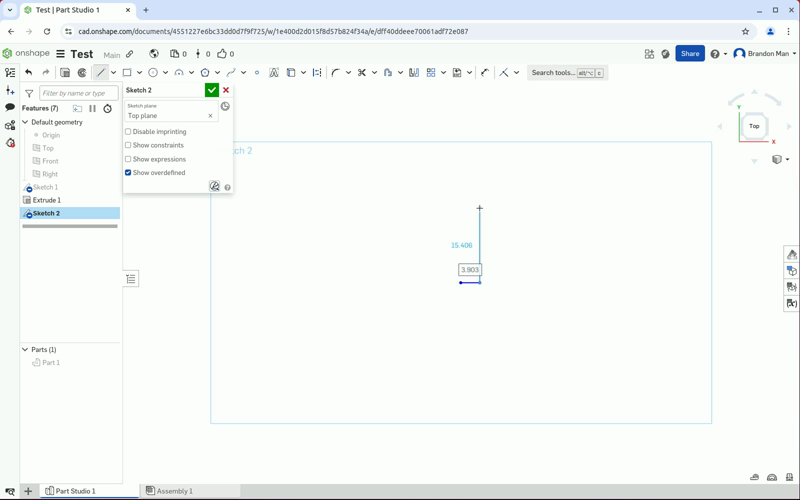
key_down(shift)
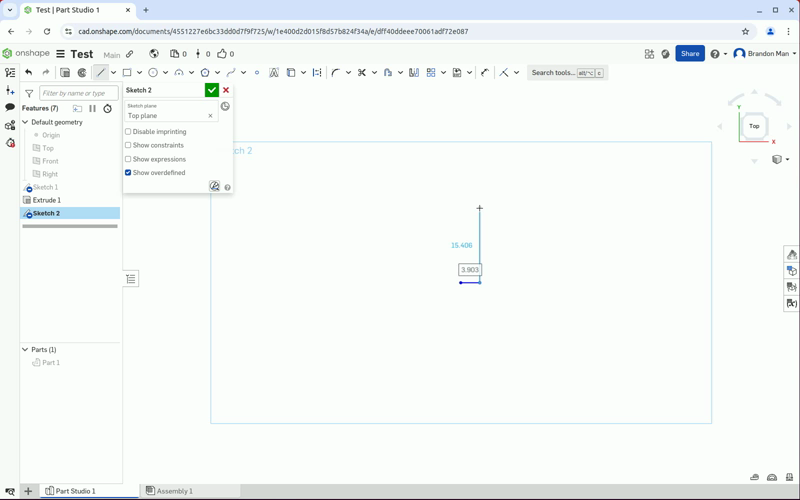
mouse_move(509, 207)
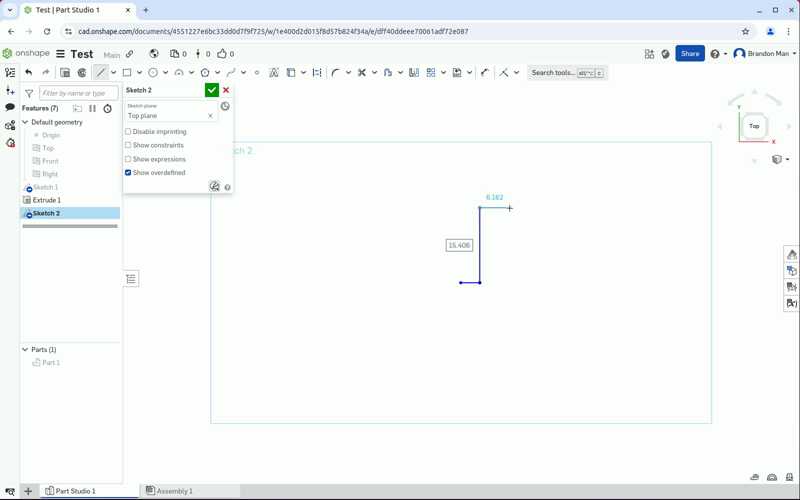
mouse_move(460, 207)
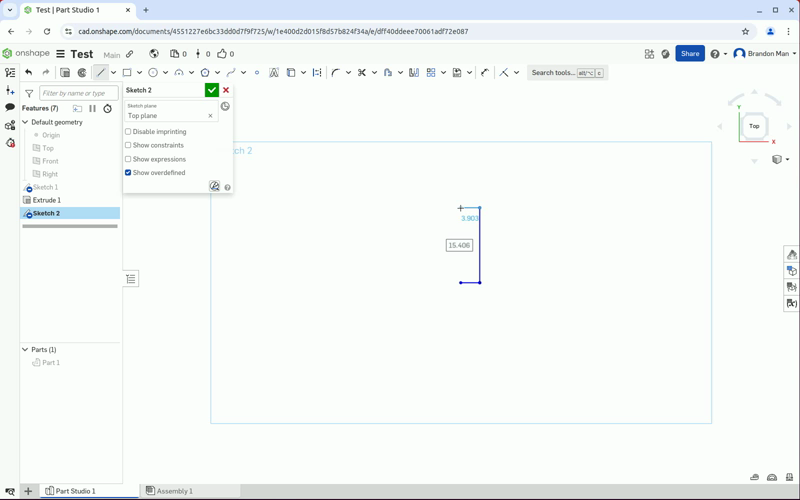
click(460, 207)
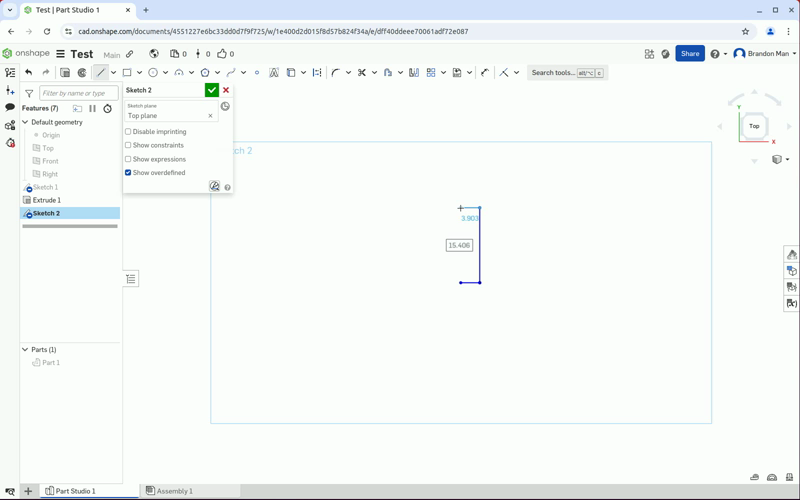
key_up(shift)
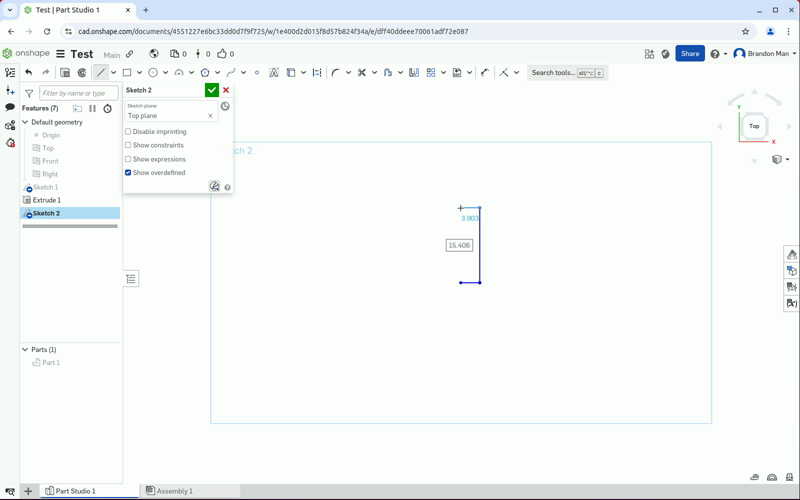
key_down(shift)
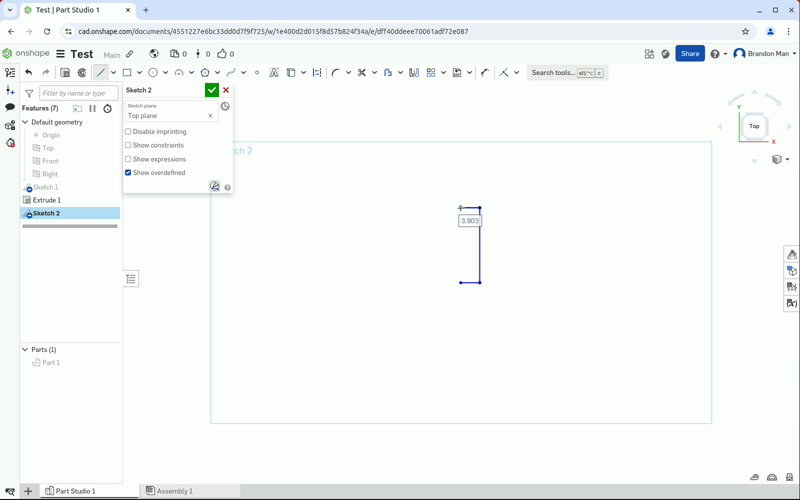
mouse_move(460, 282)
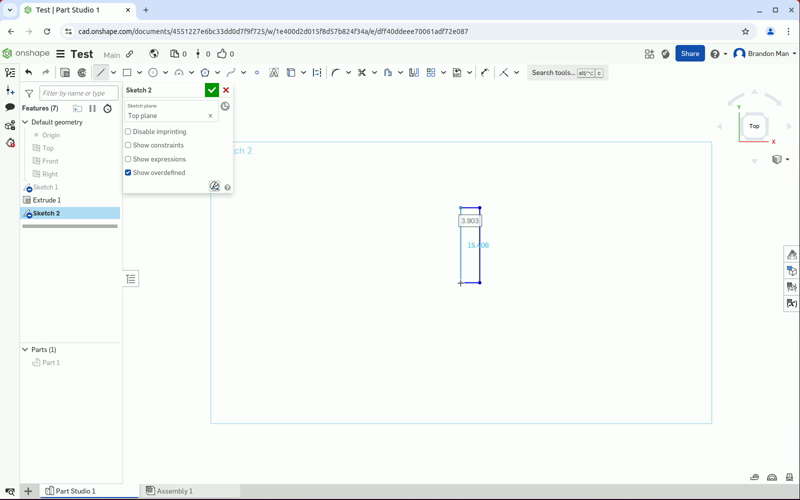
key_up(shift)
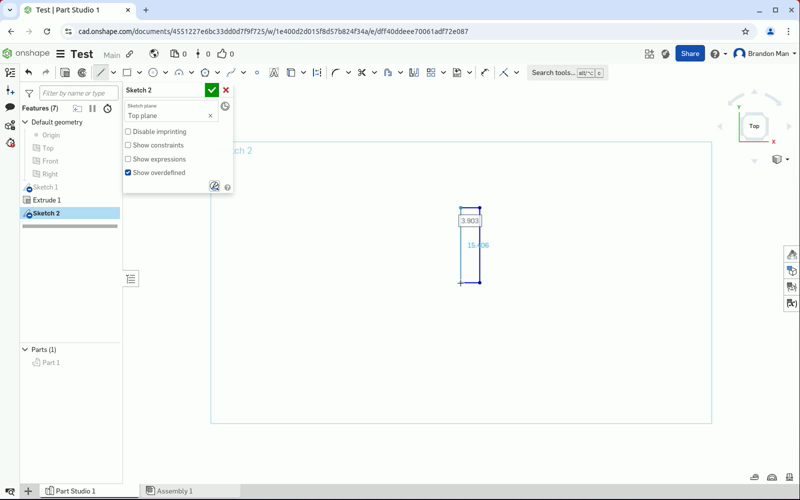
click(460, 282)
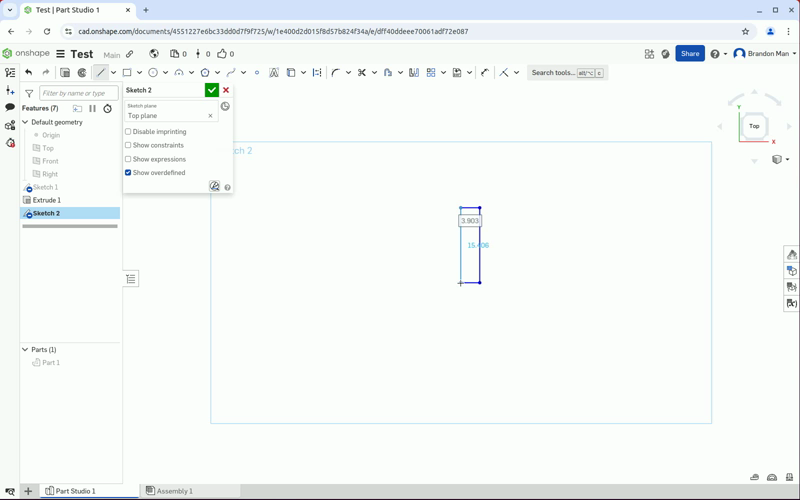
key(esc)
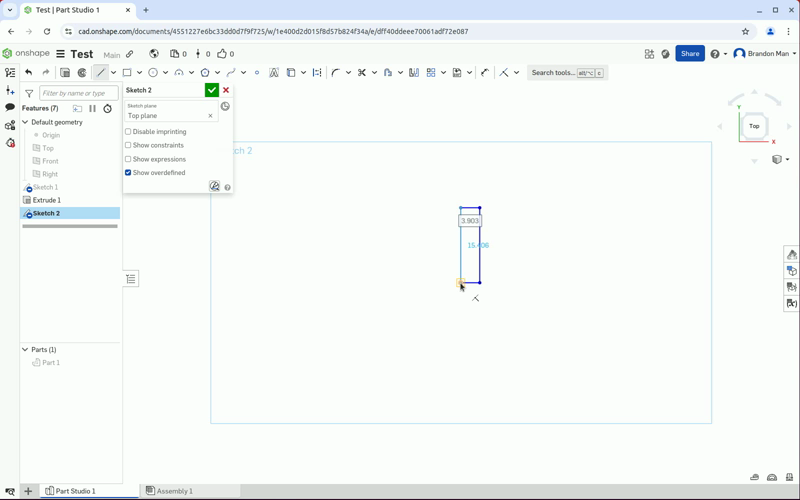
mouse_move(464, 272)
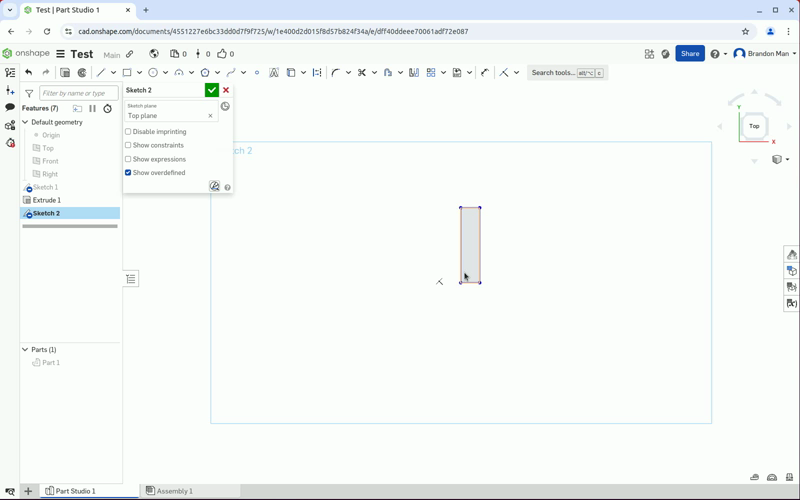
scroll(6)
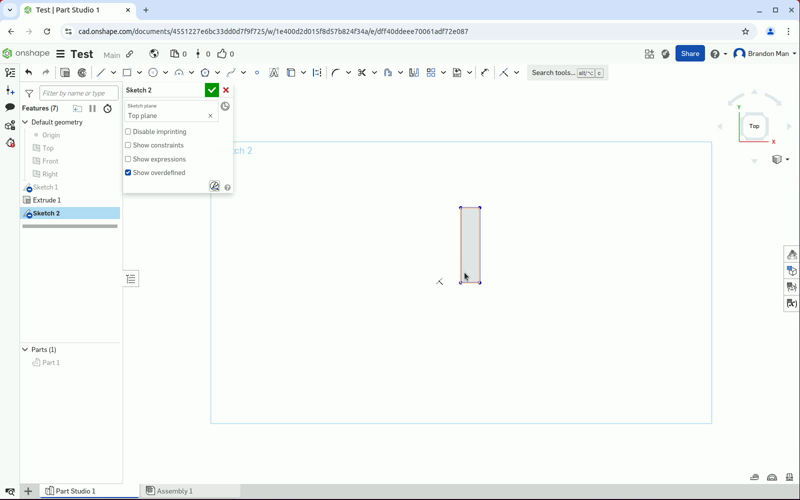
scroll(6)
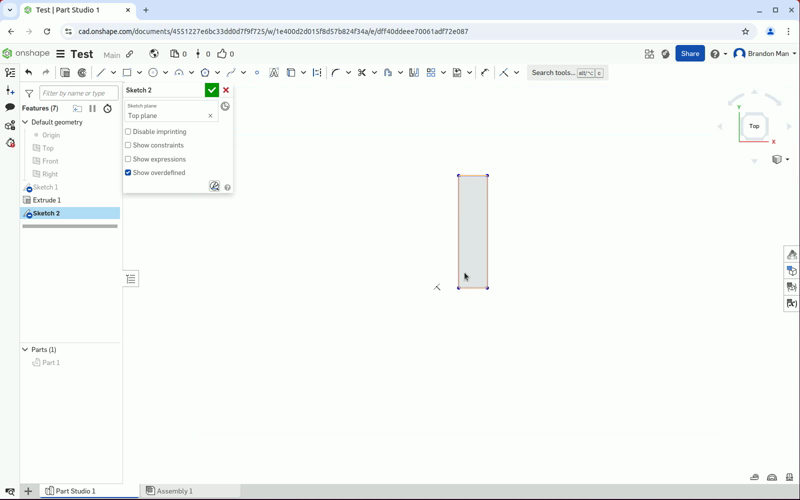
scroll(6)
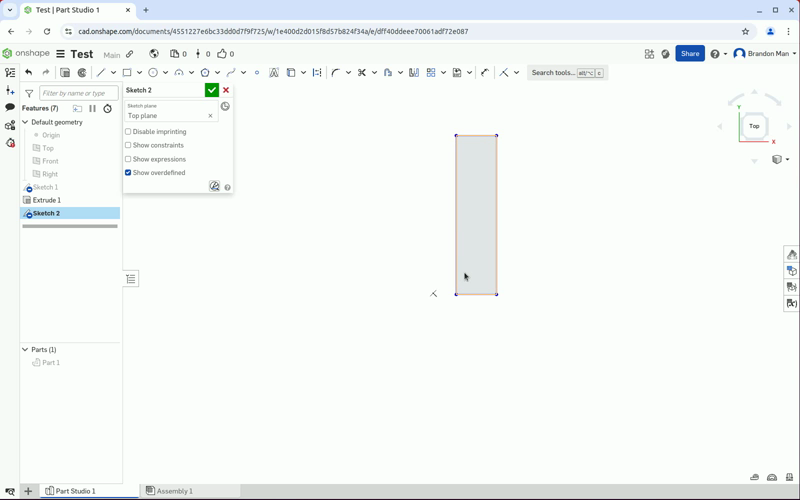
scroll(6)
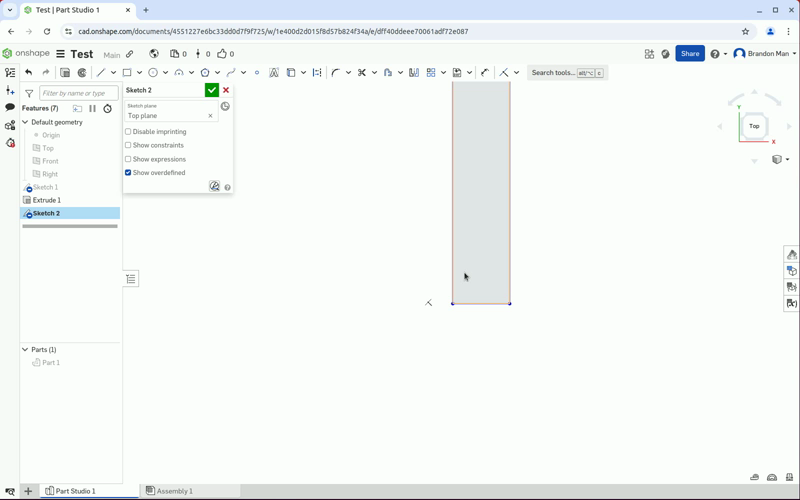
scroll(6)
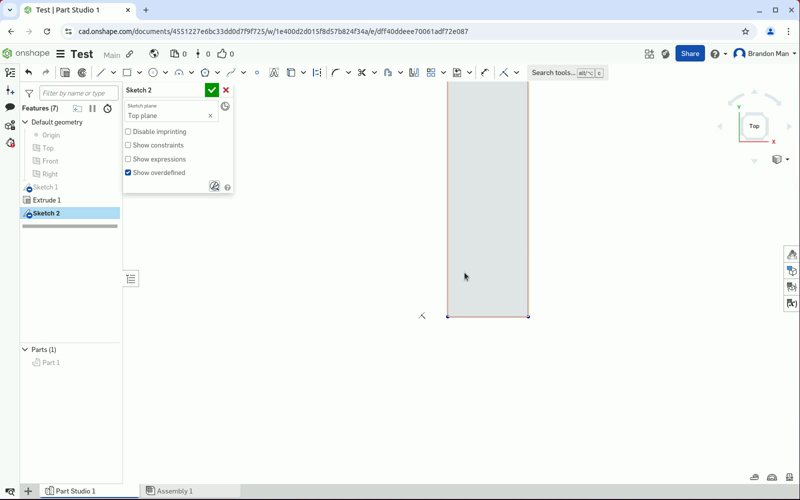
scroll(6)
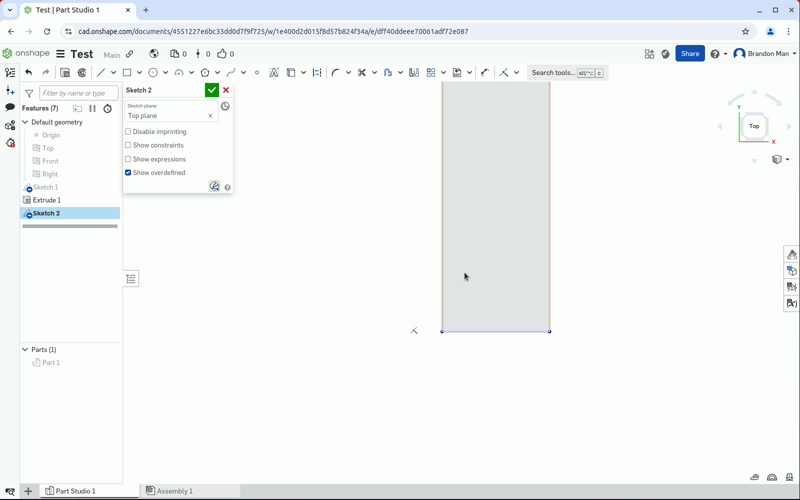
scroll(6)
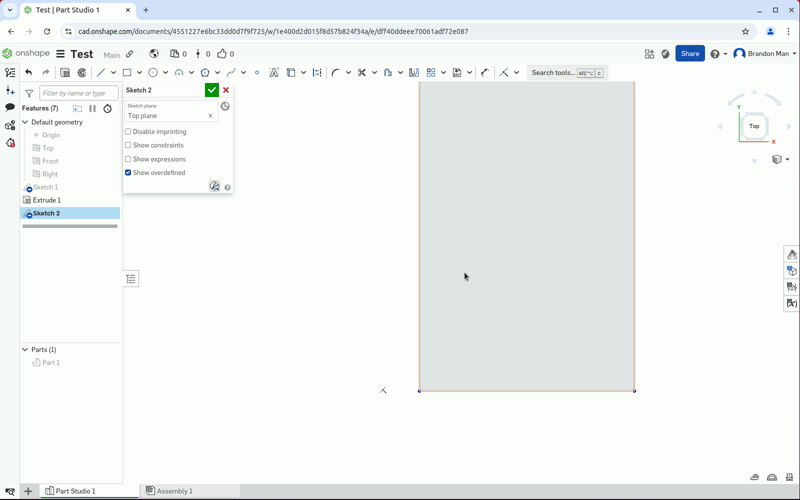
click(464, 272)
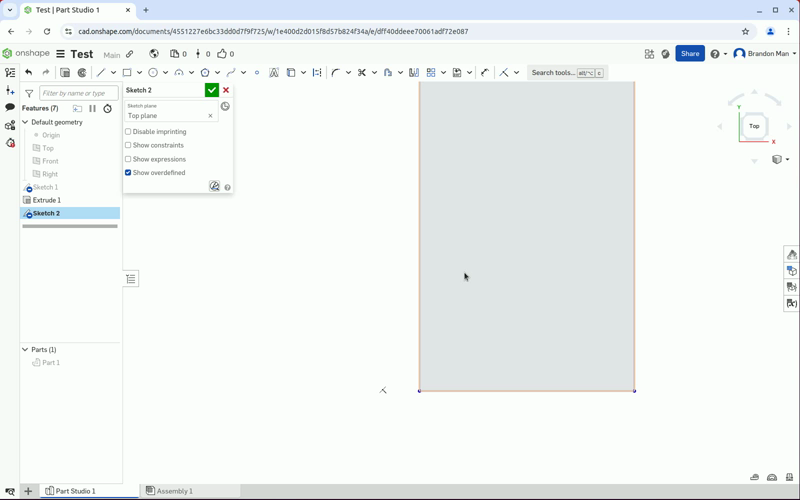
scroll(-6)
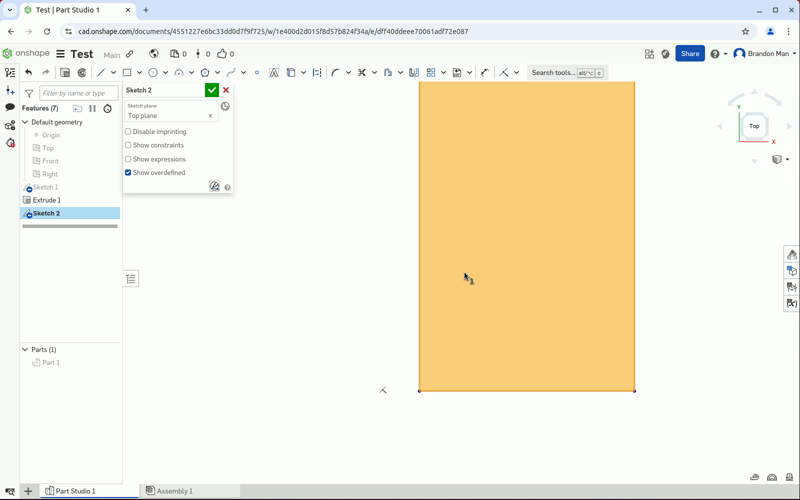
scroll(-6)
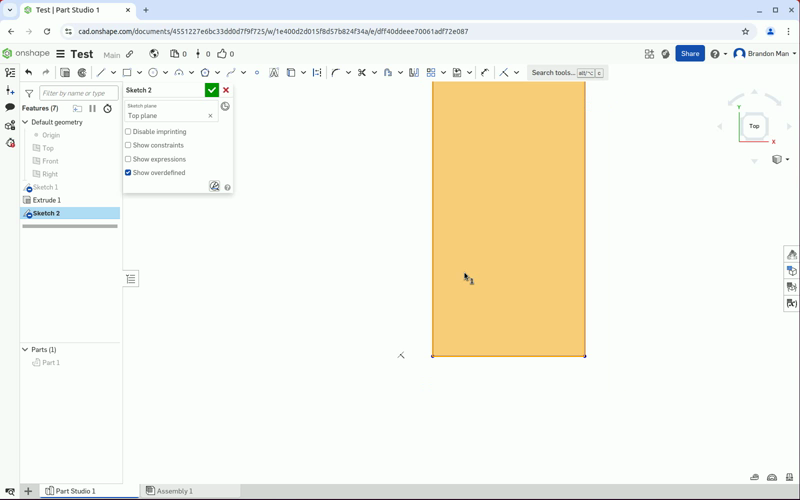
scroll(-6)
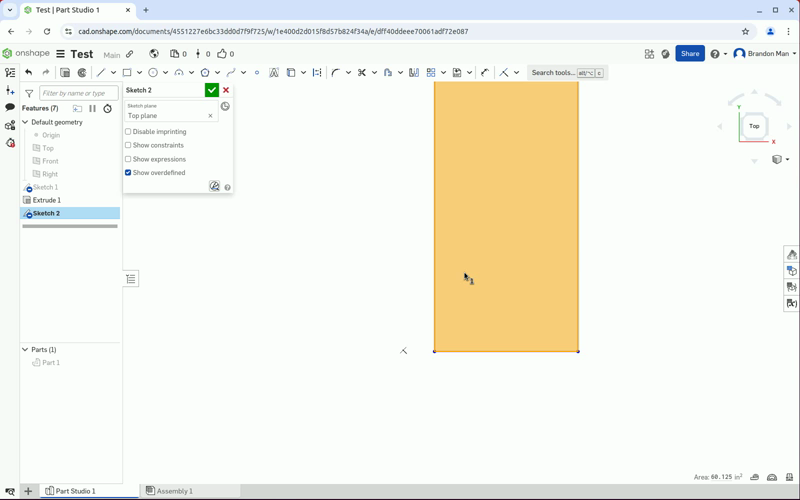
scroll(-6)
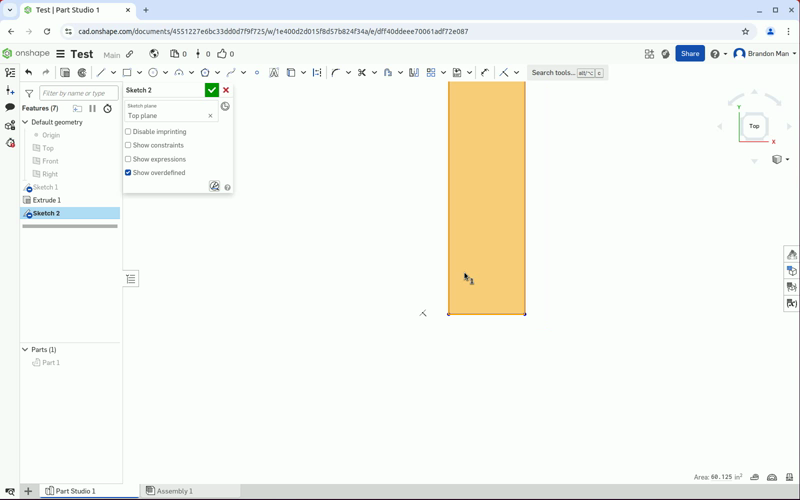
scroll(-6)
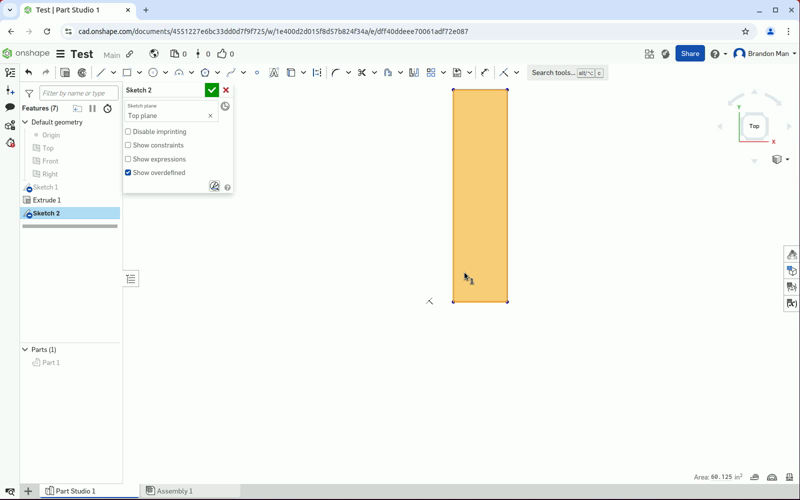
scroll(-6)
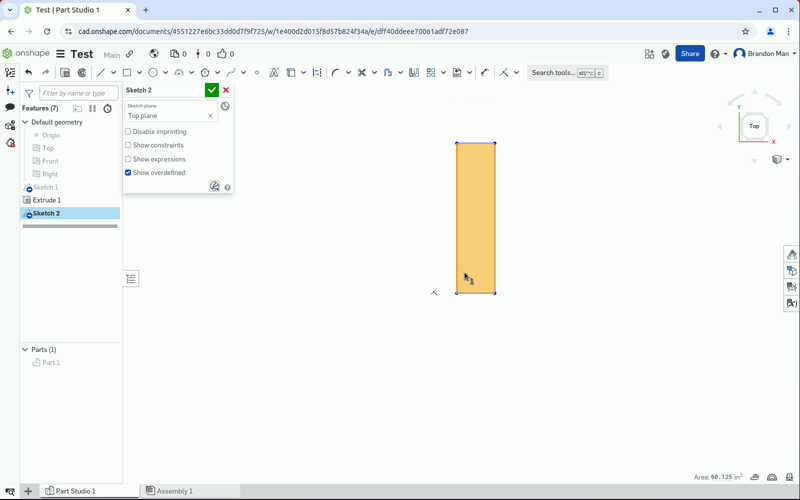
scroll(-6)
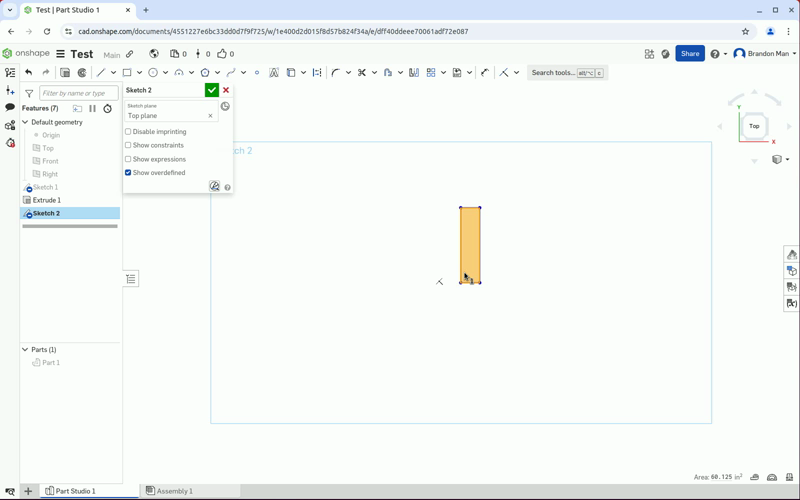
mouse_move(73, 352)
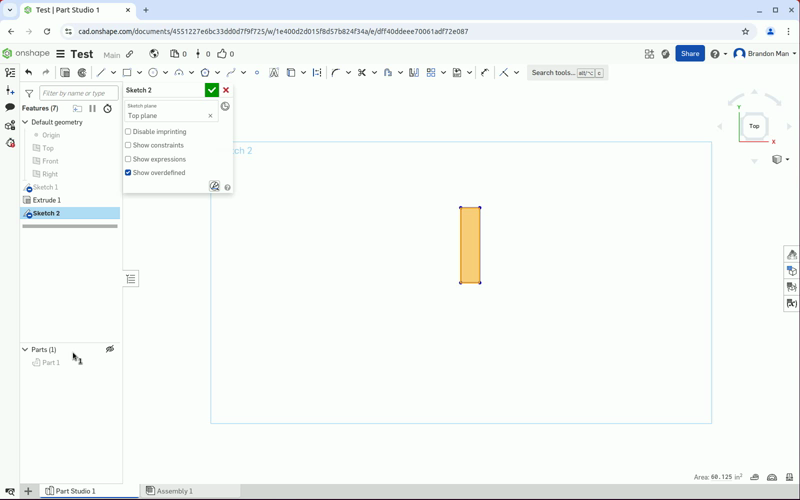
key(shift+y)
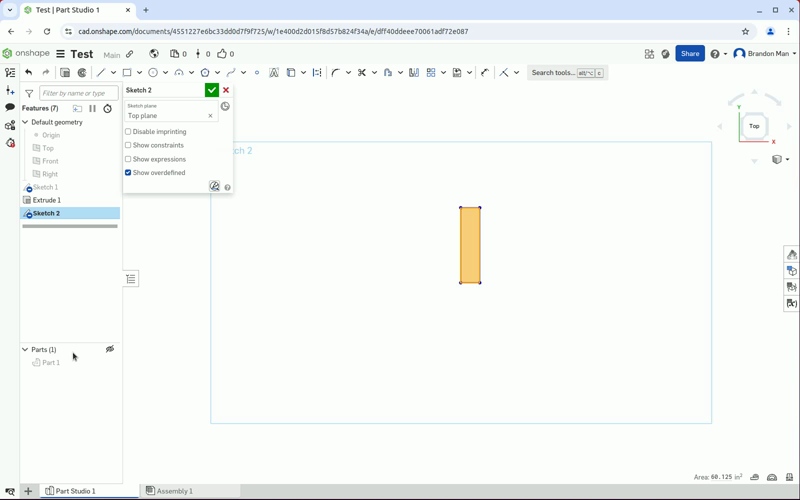
key(shift+e)
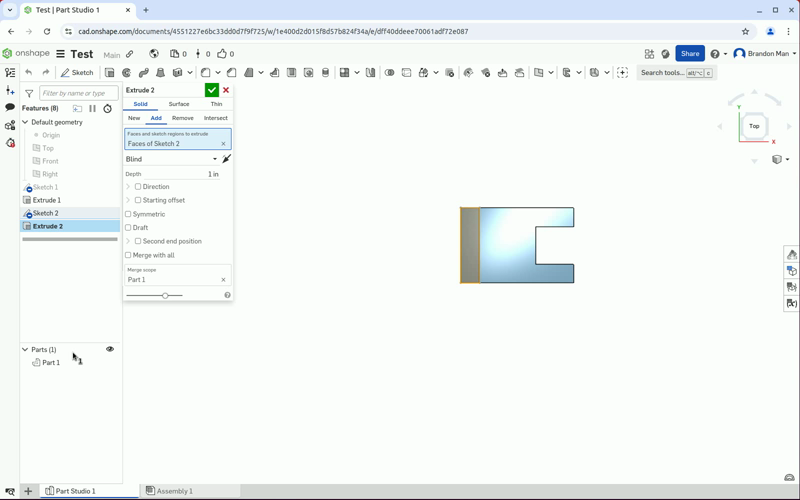
mouse_move(143, 106)
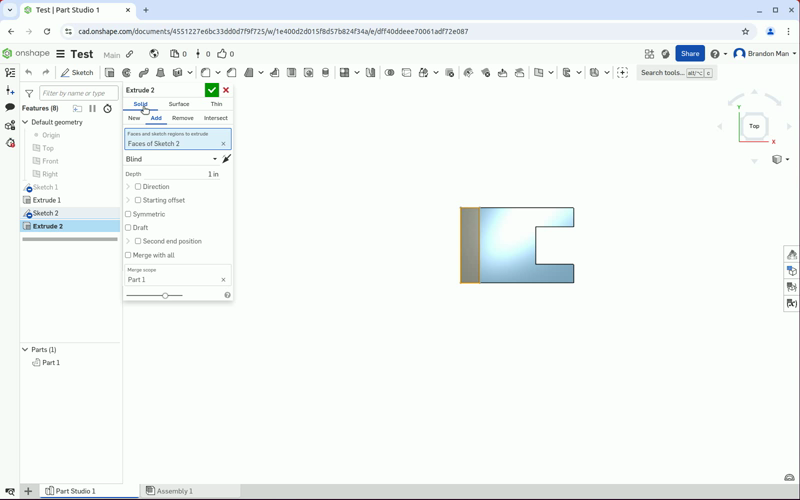
click(143, 106)
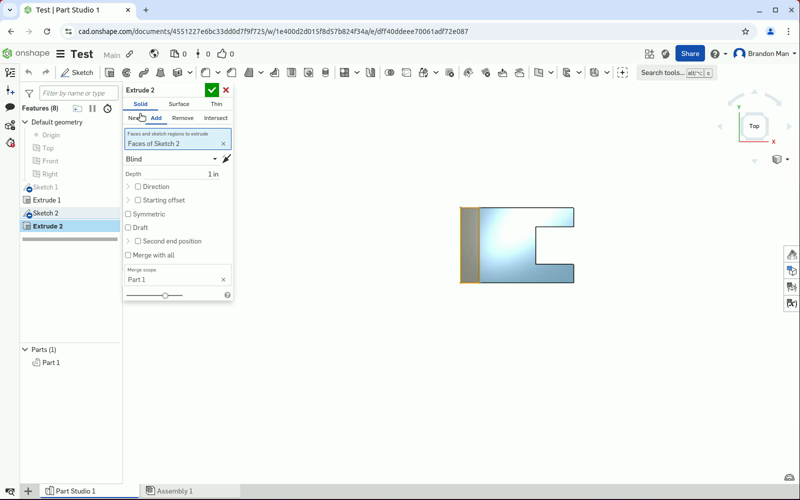
mouse_move(137, 120)
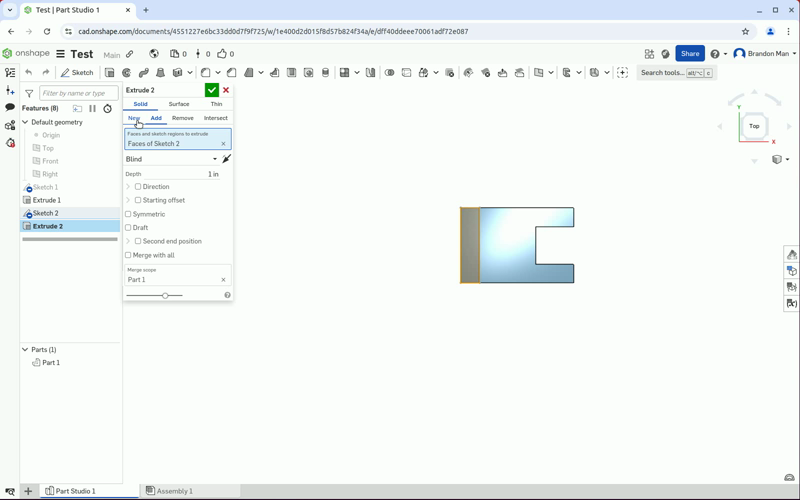
click(137, 120)
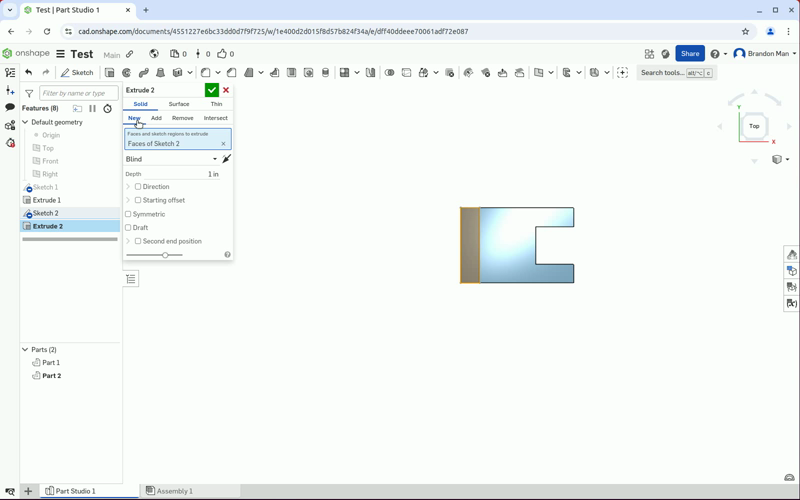
key(tab, 4)
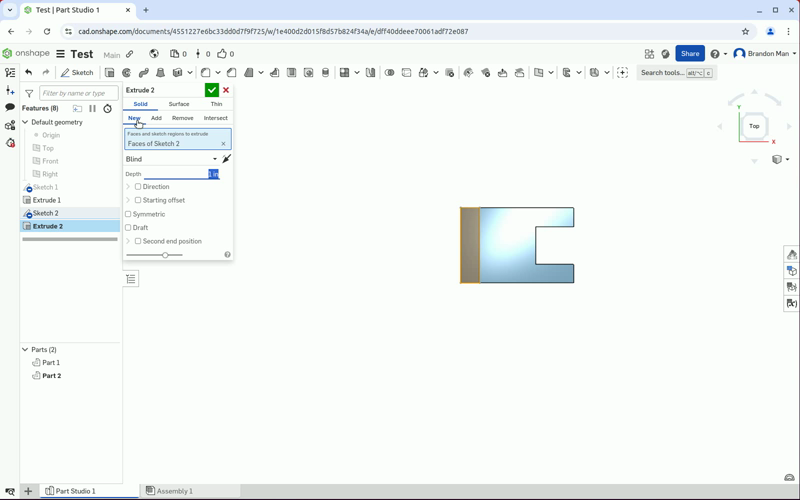
text(15.405)
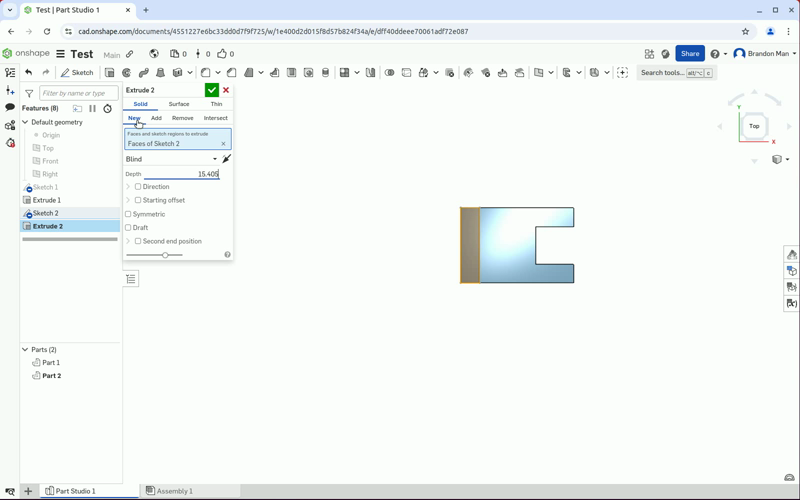
key(enter)
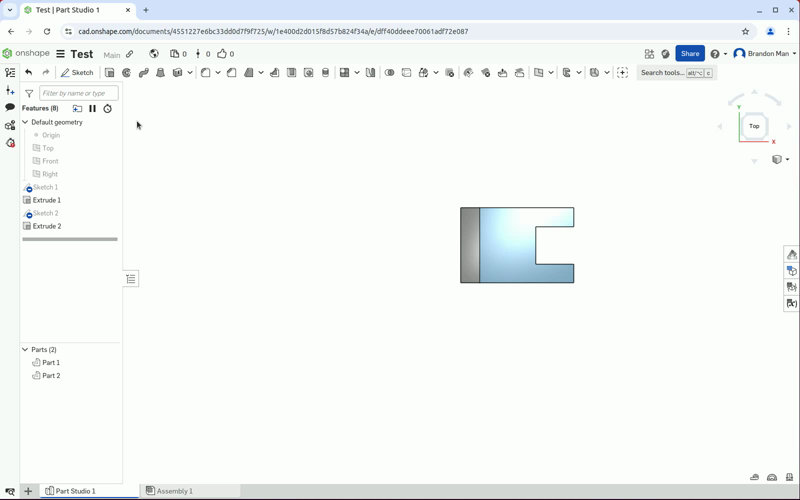
key(shift+h)
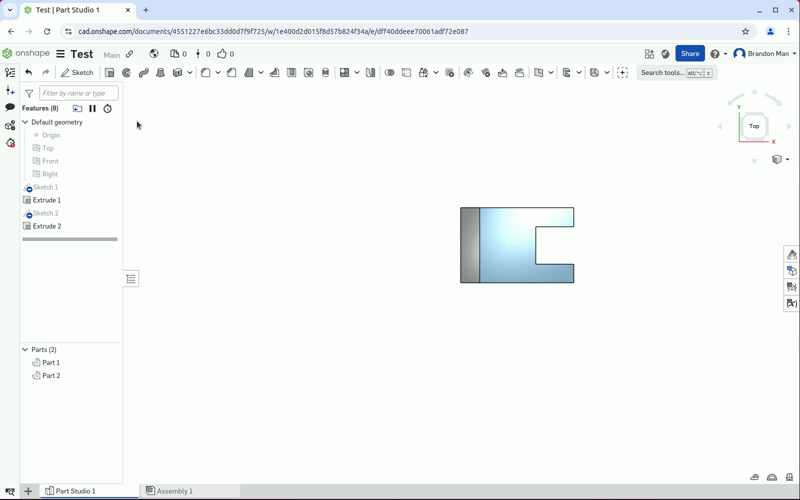
key(shift+h)
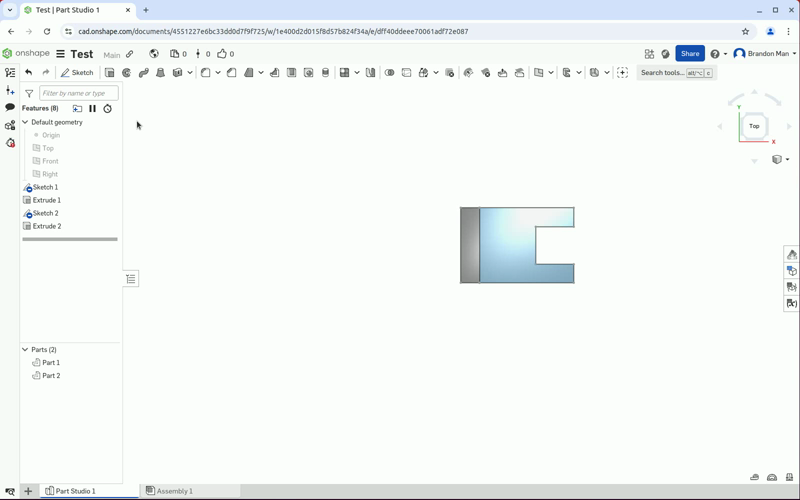
key(shift+7)
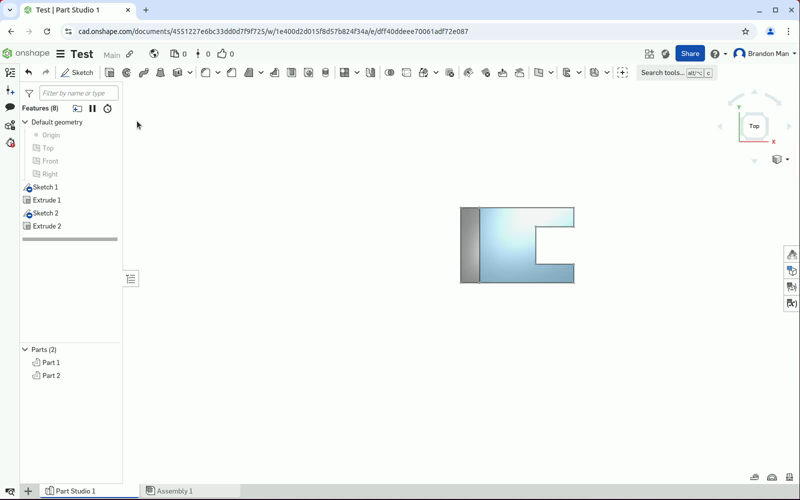
key(up, 3)
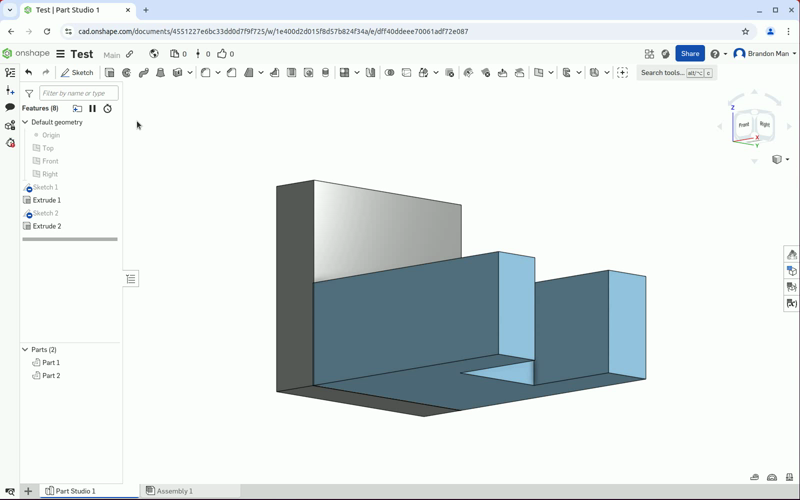
key(left, 3)
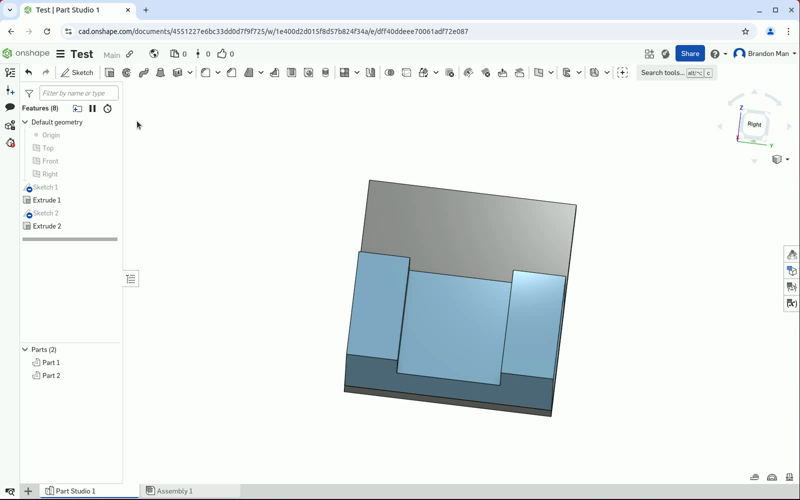
key(right, 3)
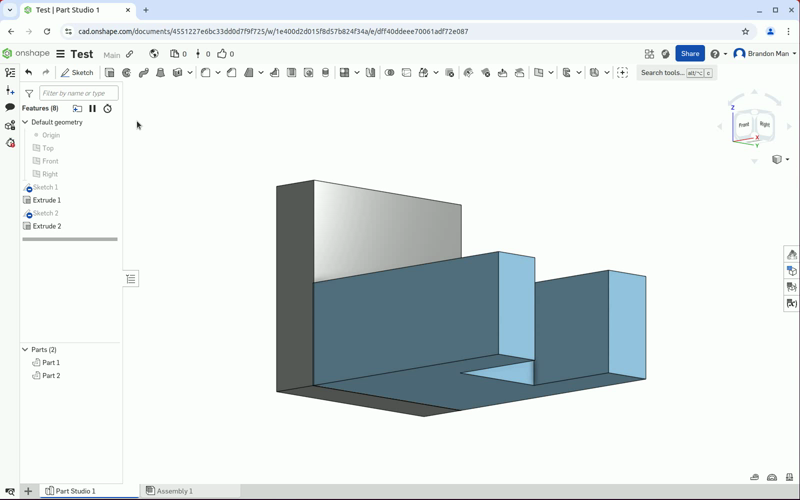
key(down, 3)
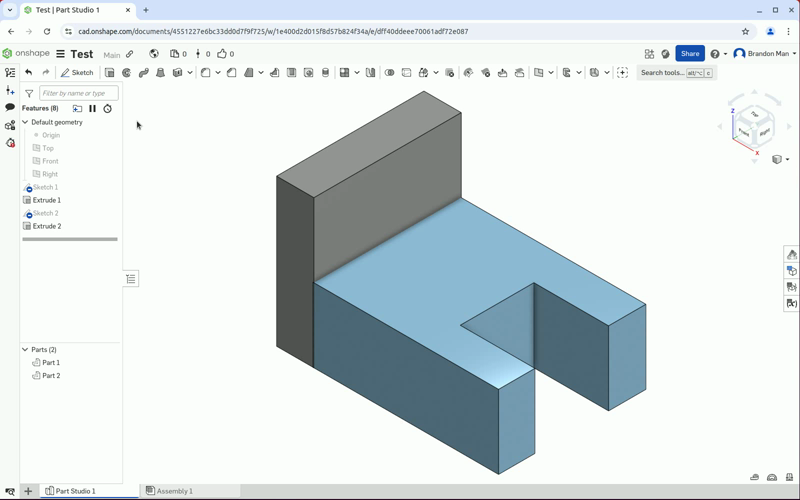
mouse_move(73, 189)
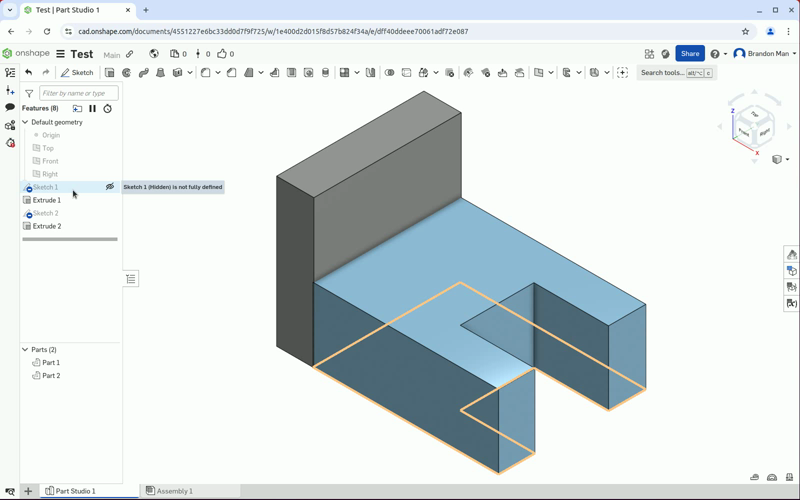
click(73, 189)